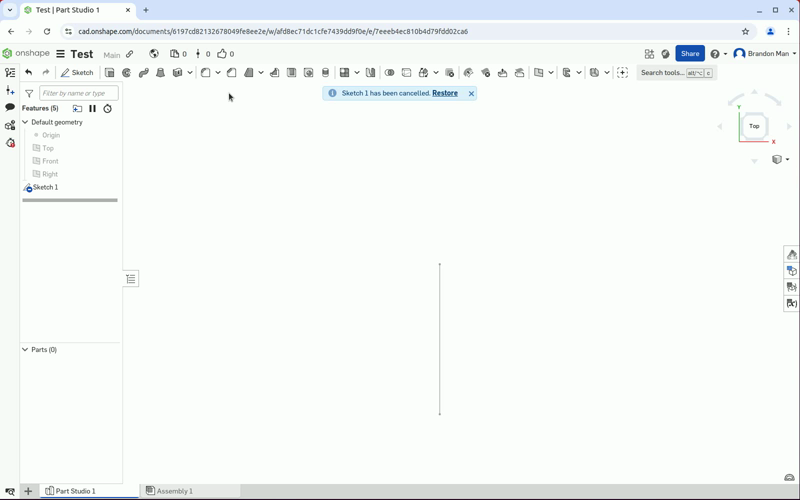
key(shift+h)
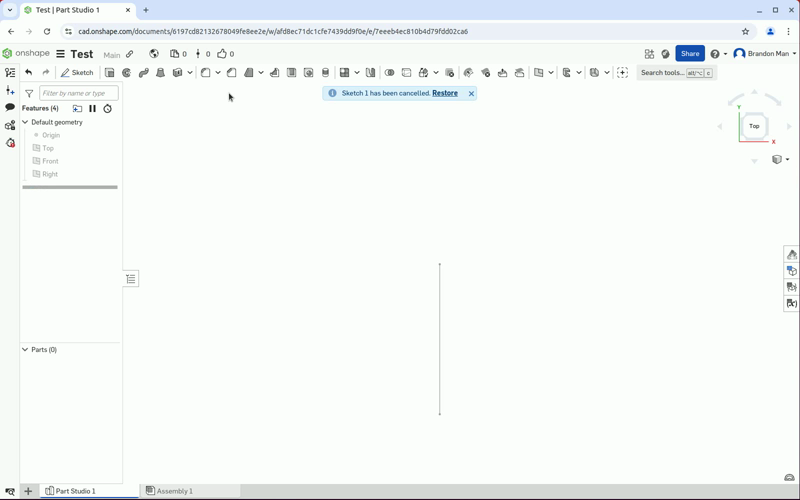
key(shift+s)
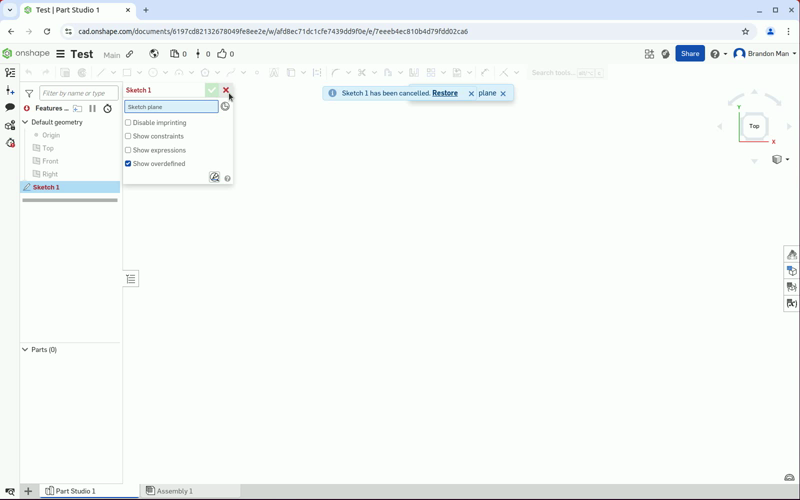
mouse_move(73, 150)
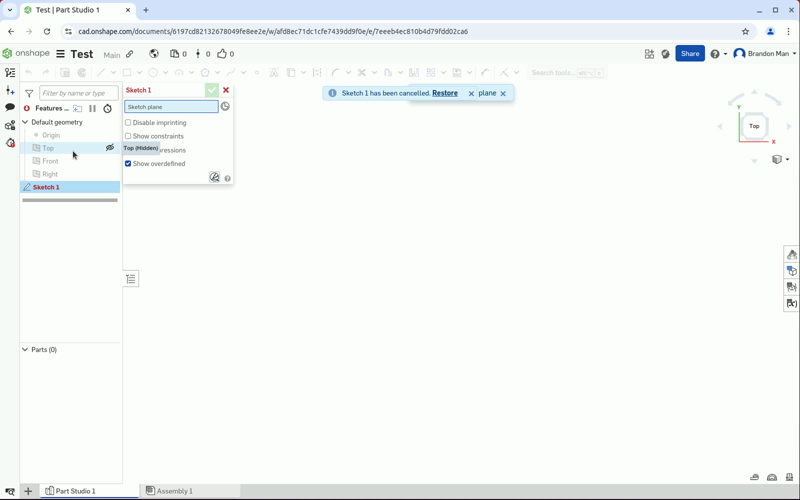
click(73, 150)
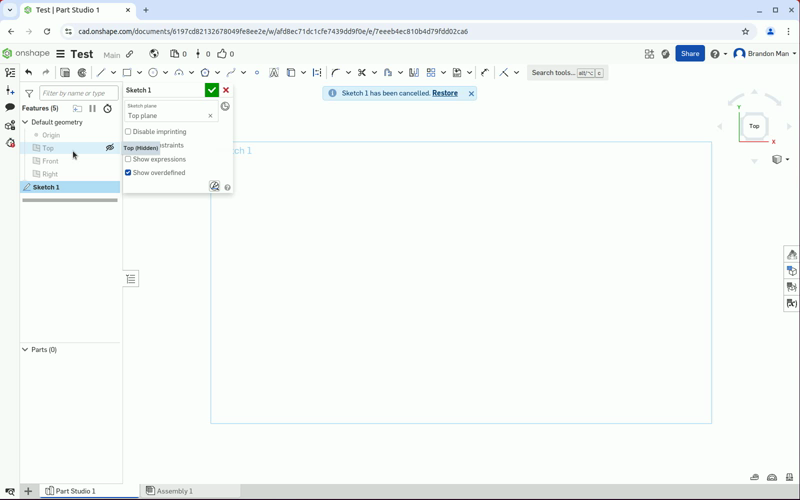
mouse_move(73, 352)
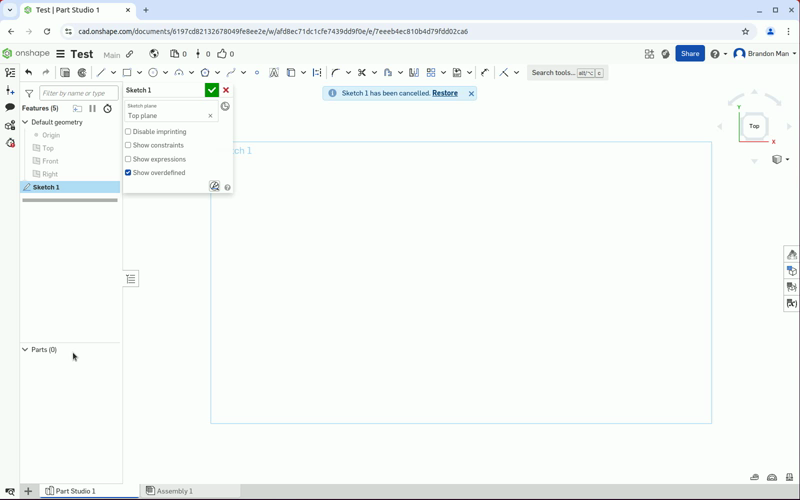
key(y)
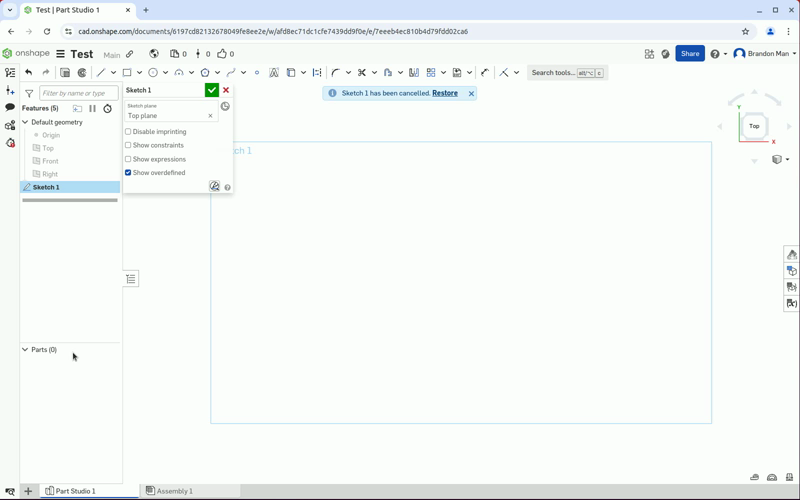
key(l)
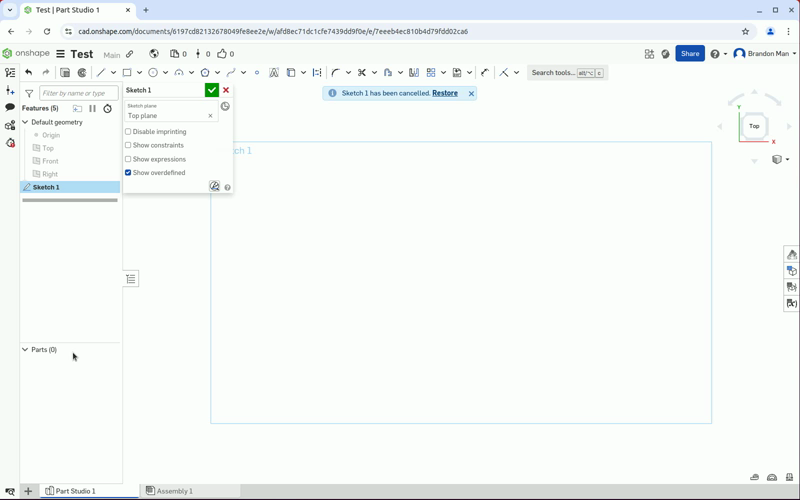
key_down(shift)
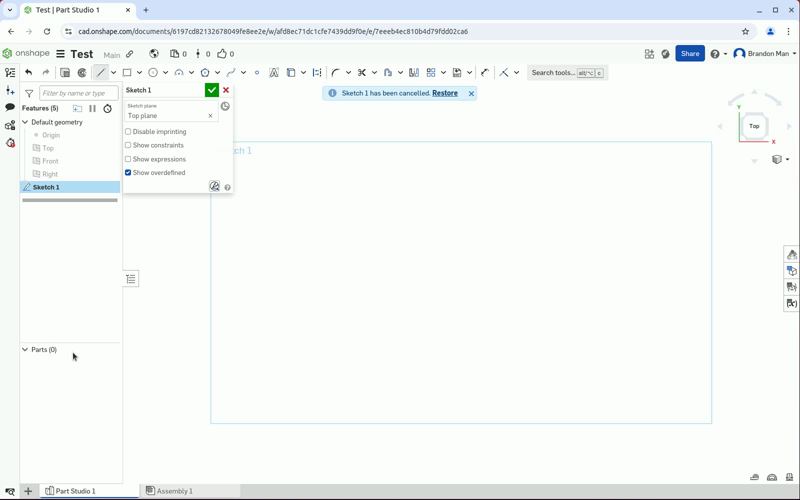
mouse_move(460, 282)
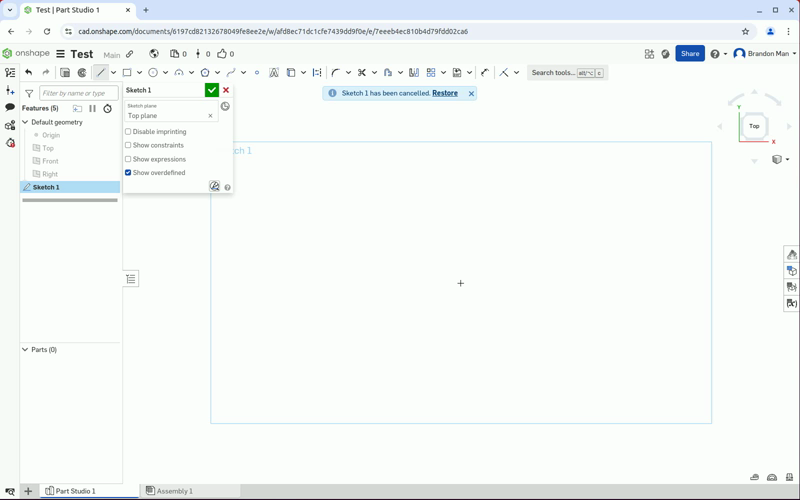
click(460, 282)
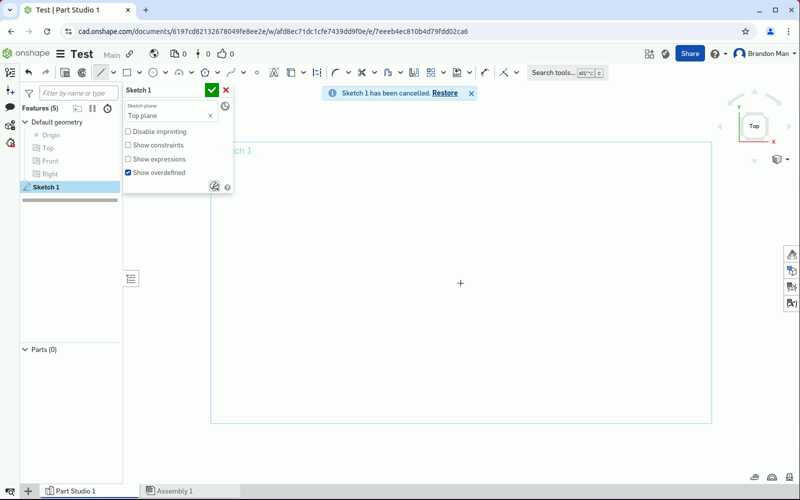
key_up(shift)
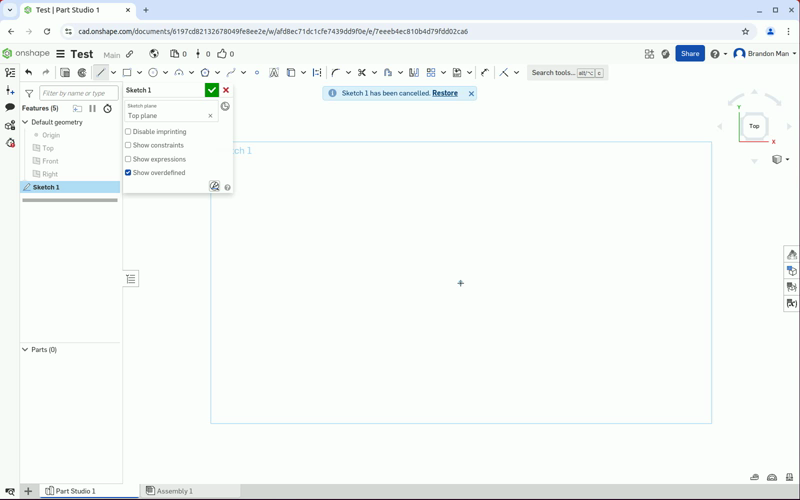
key_down(shift)
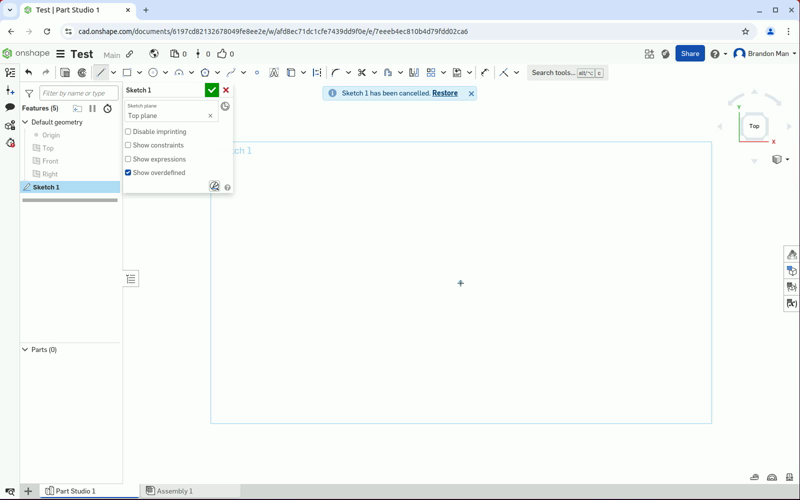
mouse_move(573, 282)
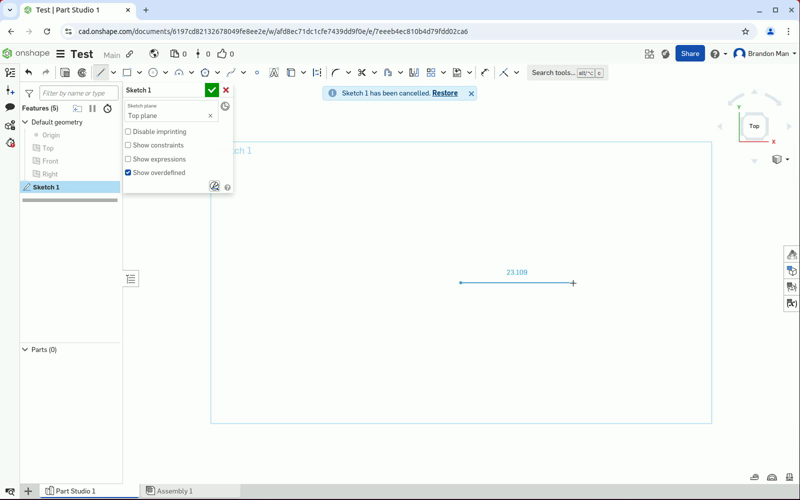
click(573, 282)
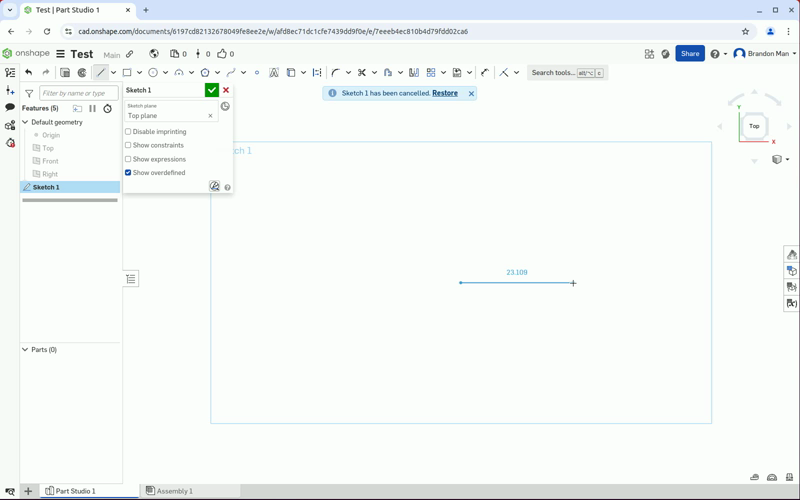
key_up(shift)
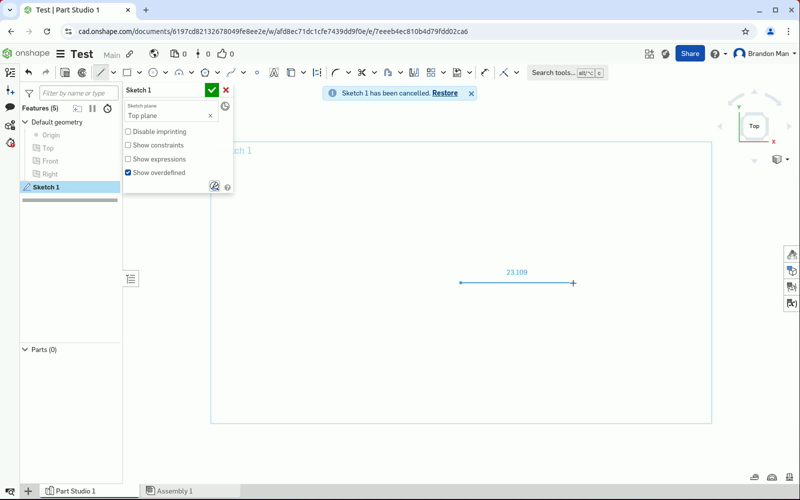
key_down(shift)
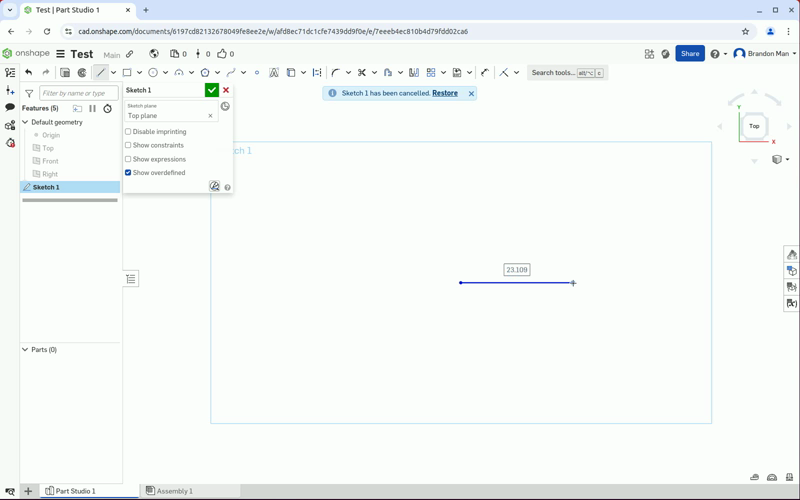
mouse_move(589, 282)
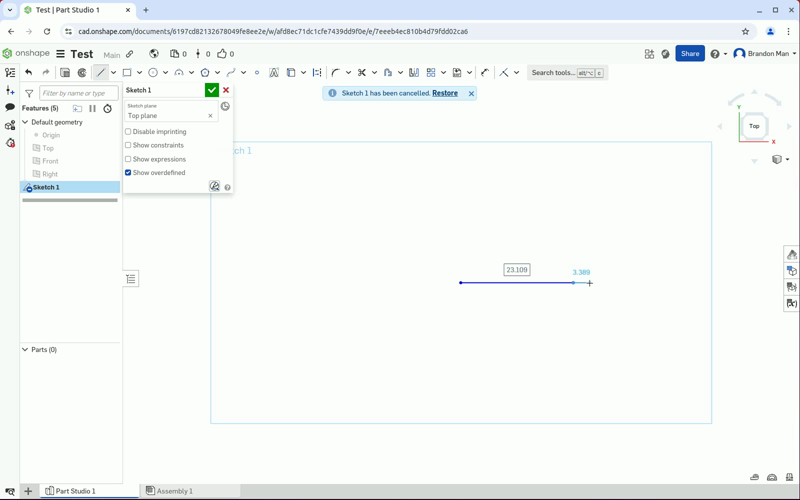
mouse_move(573, 281)
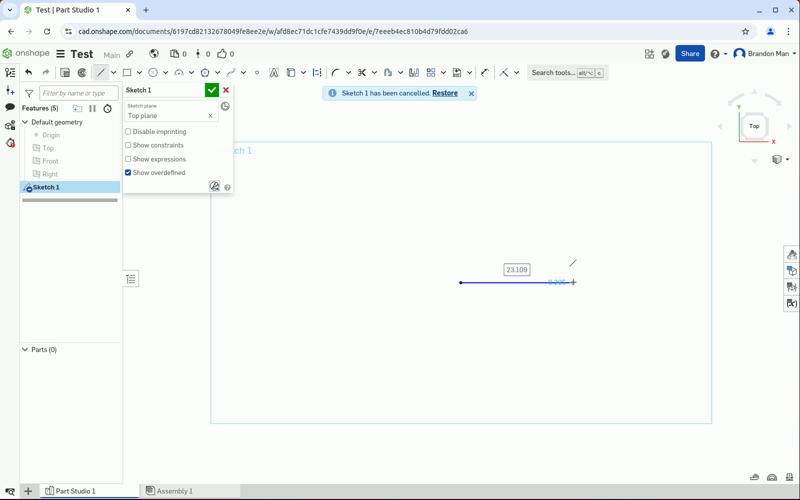
scroll(6)
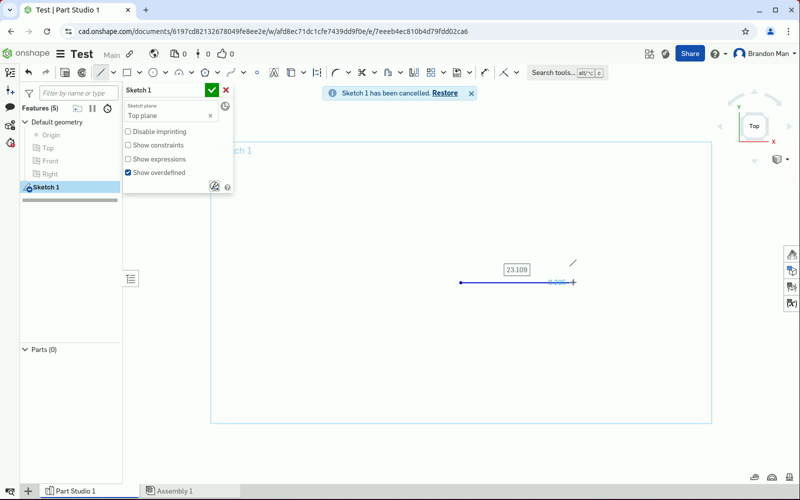
scroll(6)
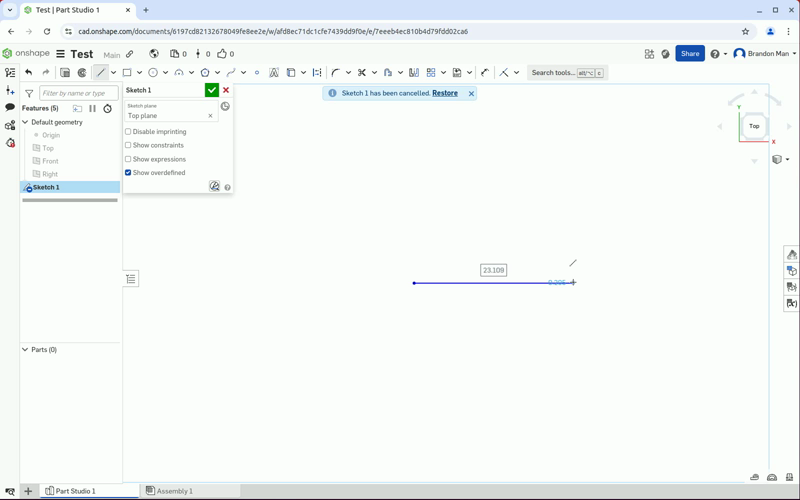
scroll(6)
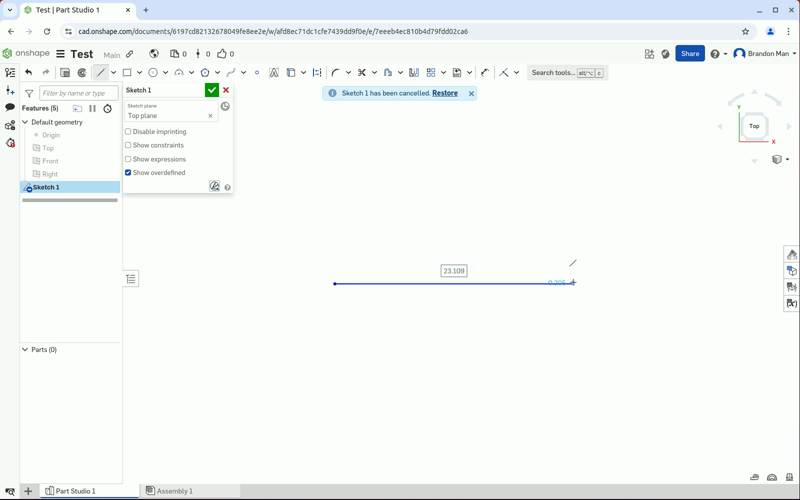
scroll(6)
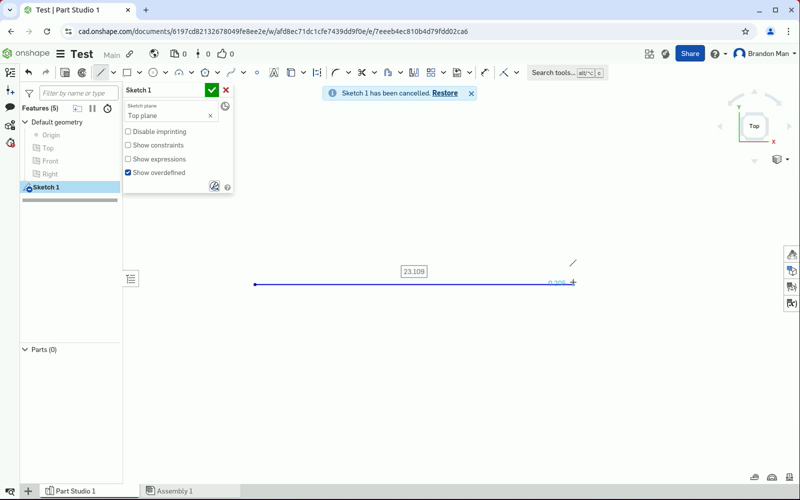
scroll(6)
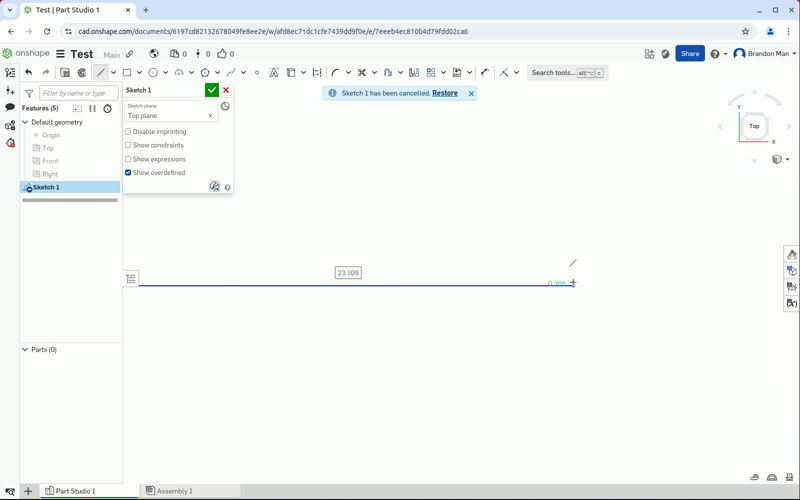
scroll(6)
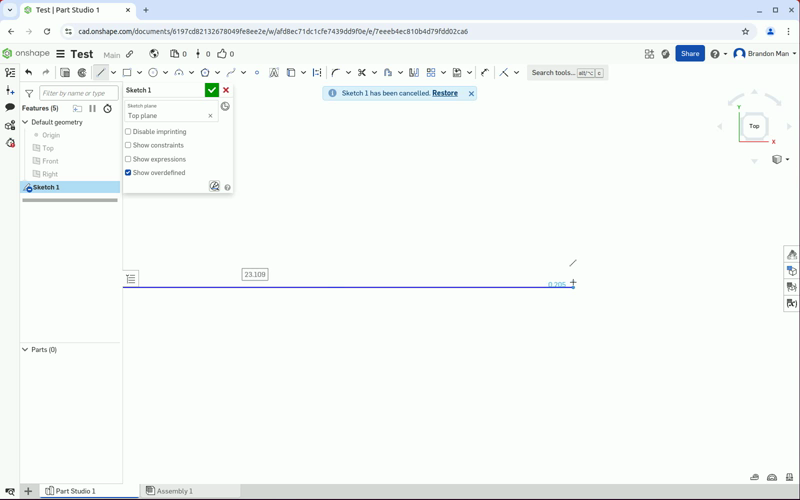
scroll(6)
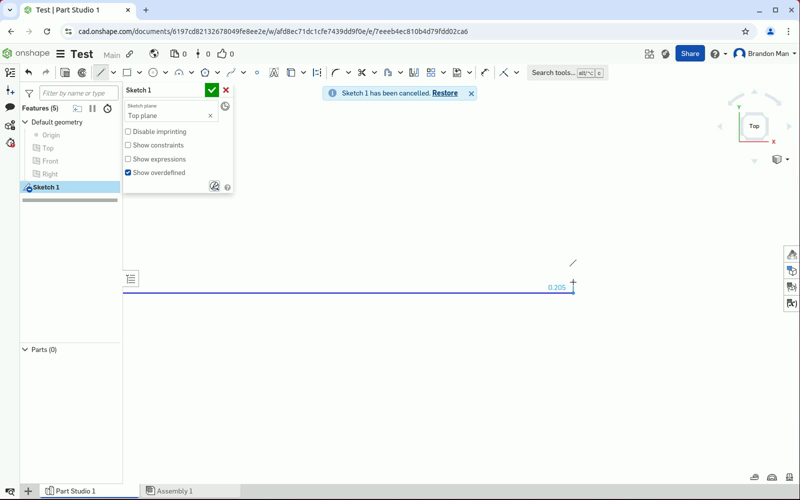
click(573, 281)
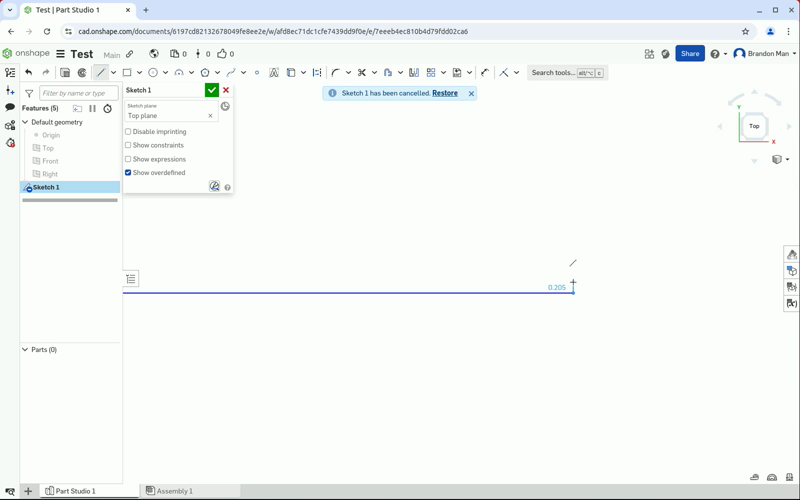
scroll(-6)
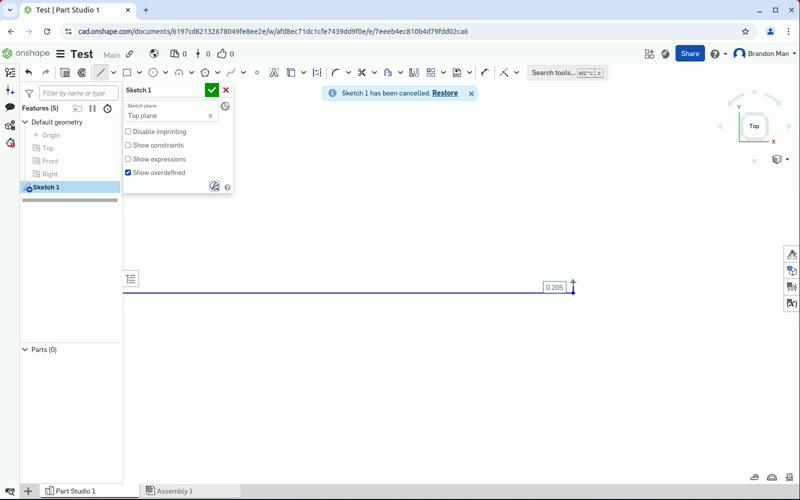
scroll(-6)
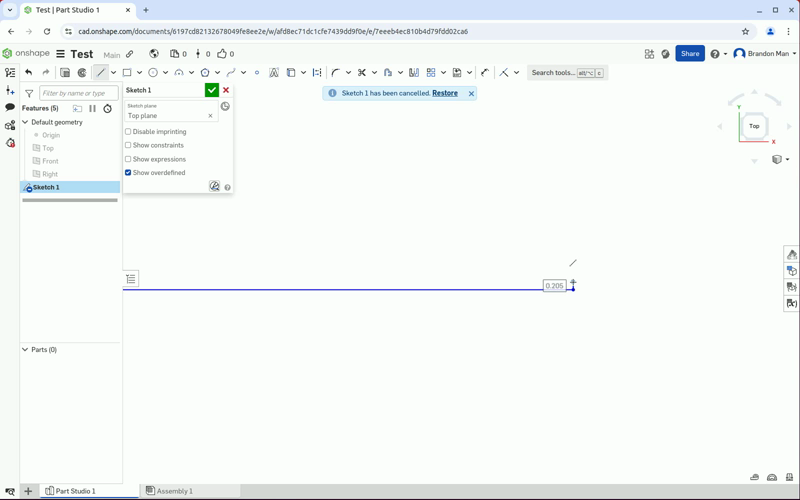
scroll(-6)
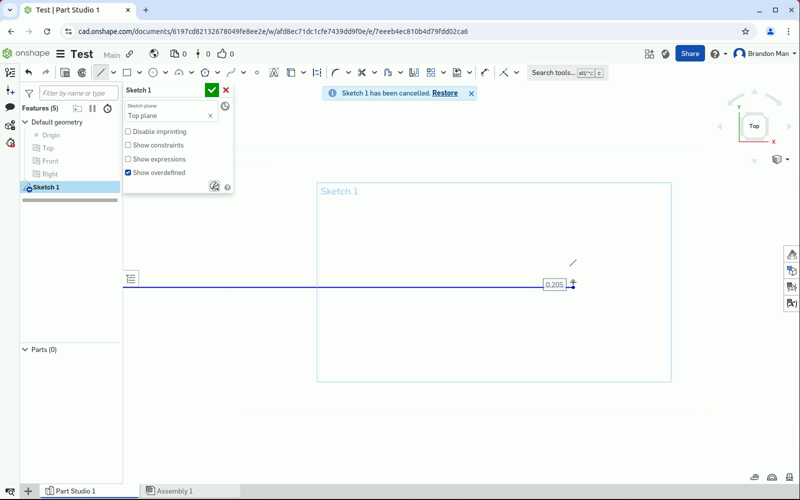
scroll(-6)
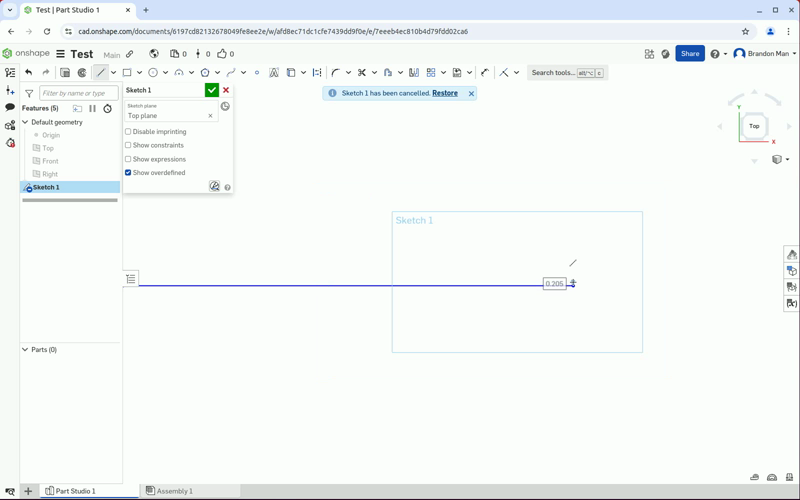
scroll(-6)
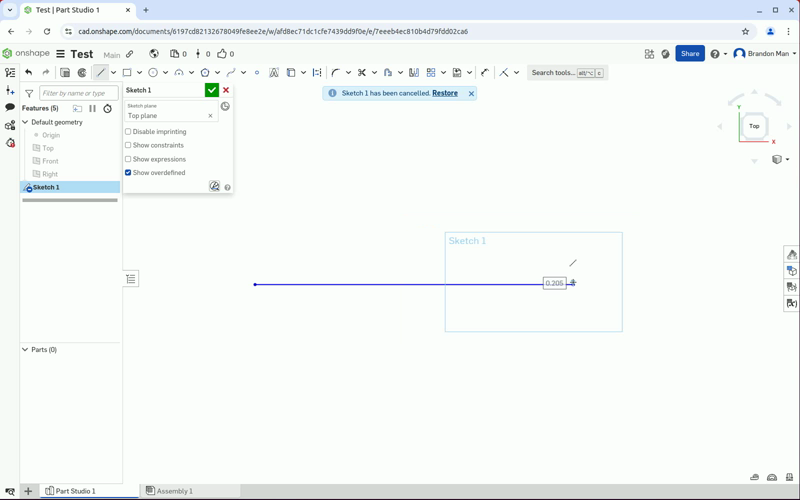
scroll(-6)
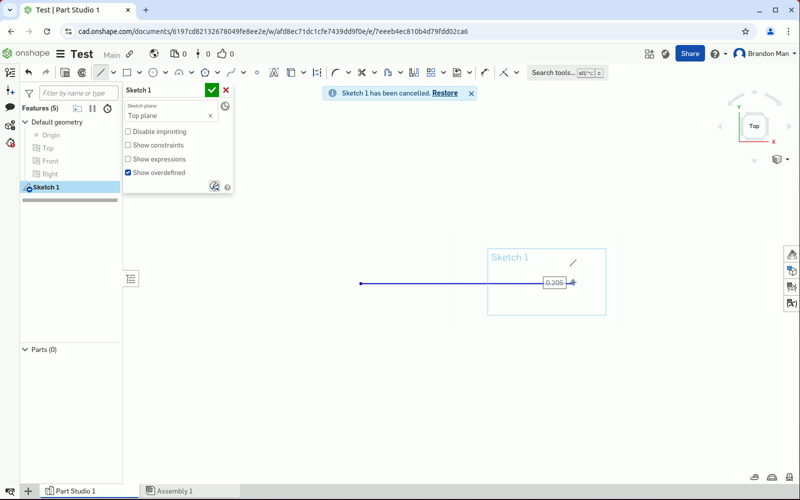
scroll(-6)
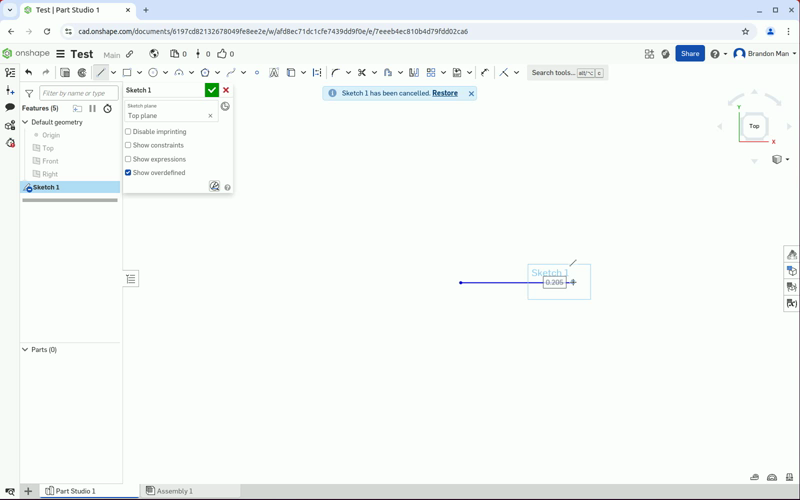
key_up(shift)
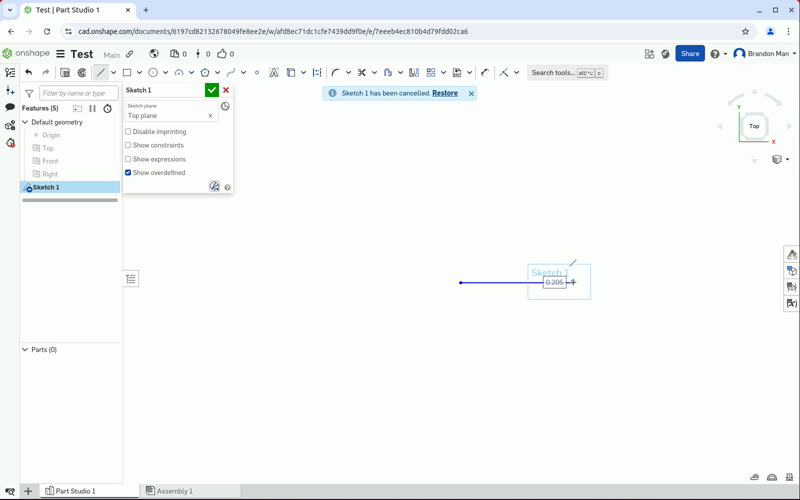
key_down(shift)
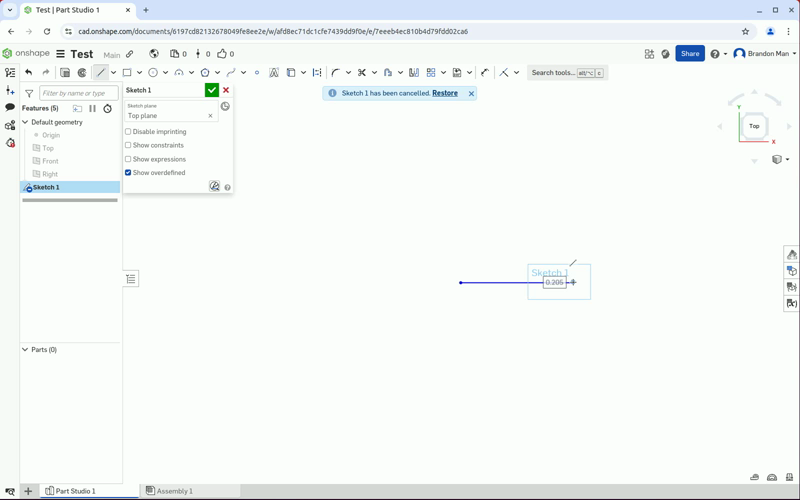
mouse_move(589, 281)
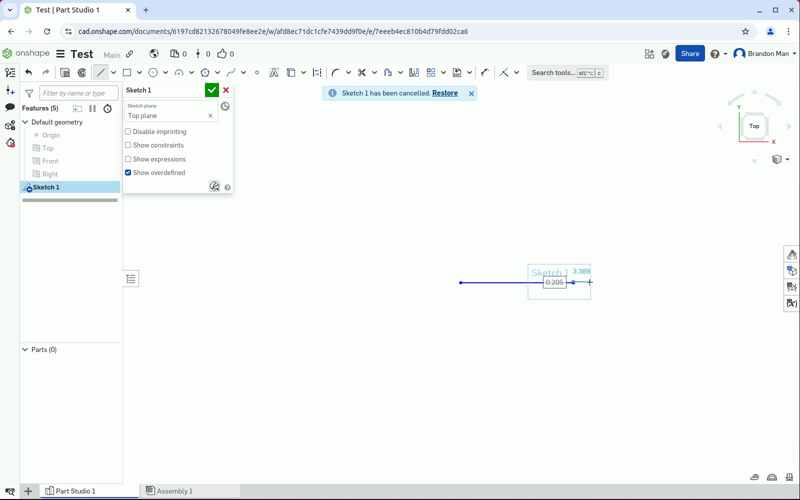
mouse_move(564, 281)
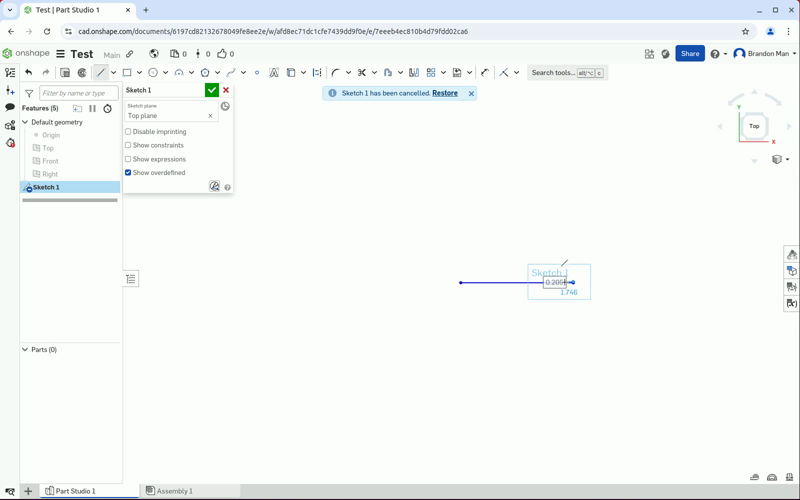
click(564, 281)
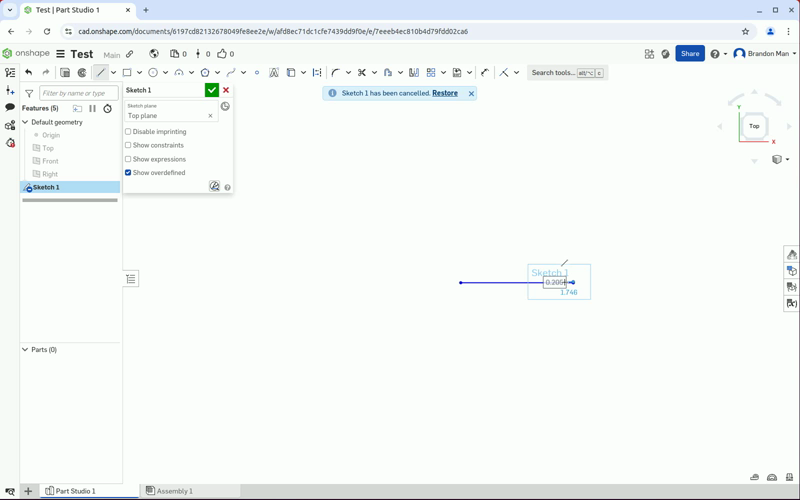
key_up(shift)
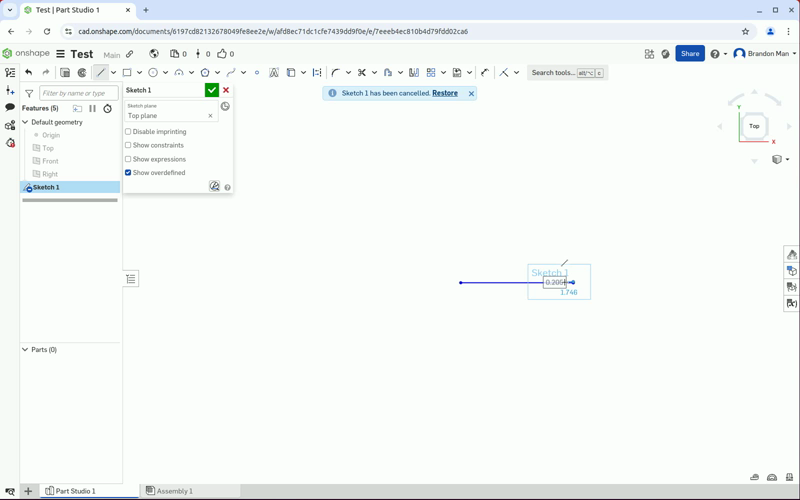
key_down(shift)
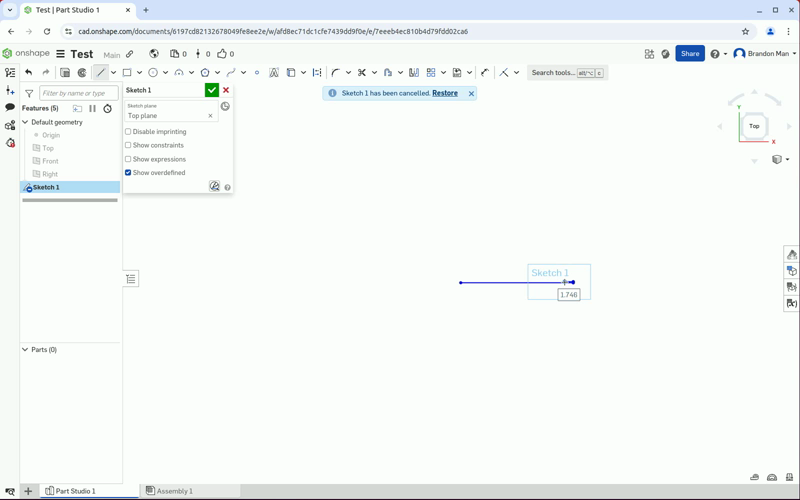
mouse_move(589, 281)
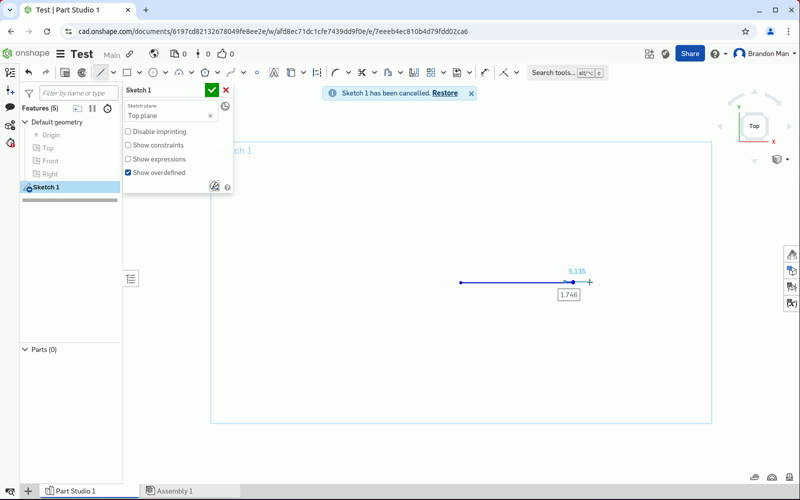
mouse_move(564, 223)
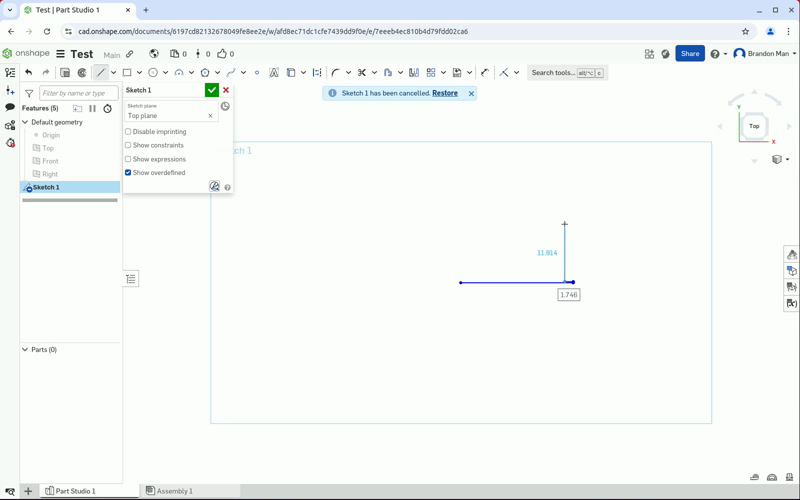
click(564, 223)
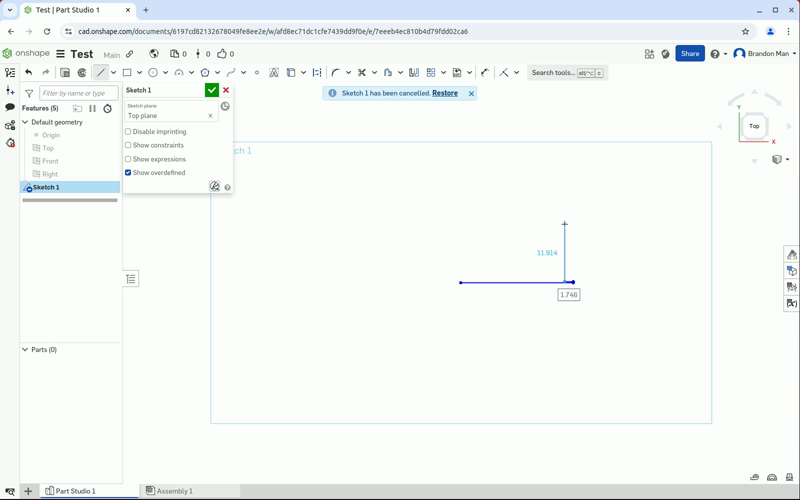
key_up(shift)
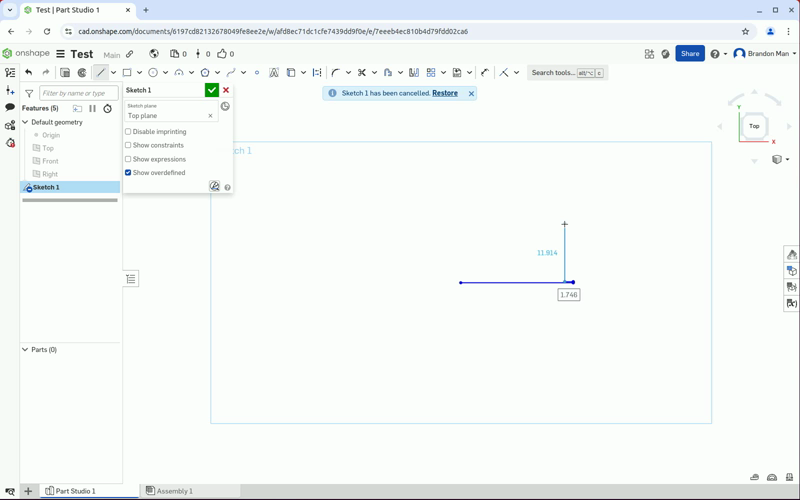
key_down(shift)
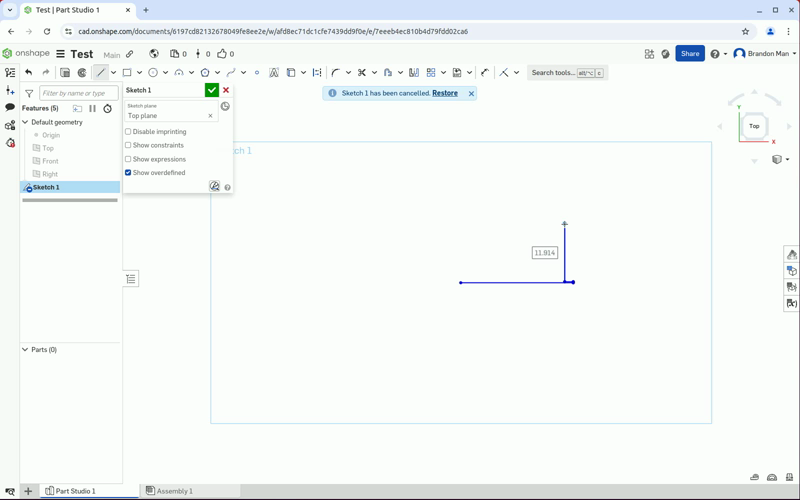
mouse_move(589, 223)
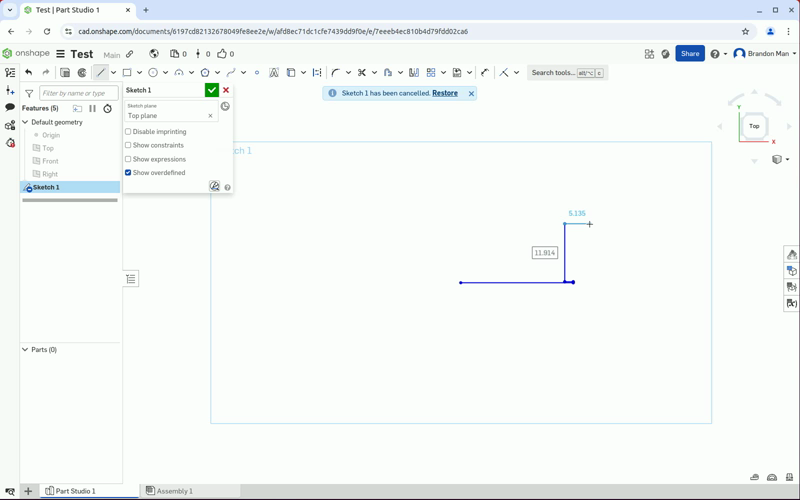
mouse_move(573, 223)
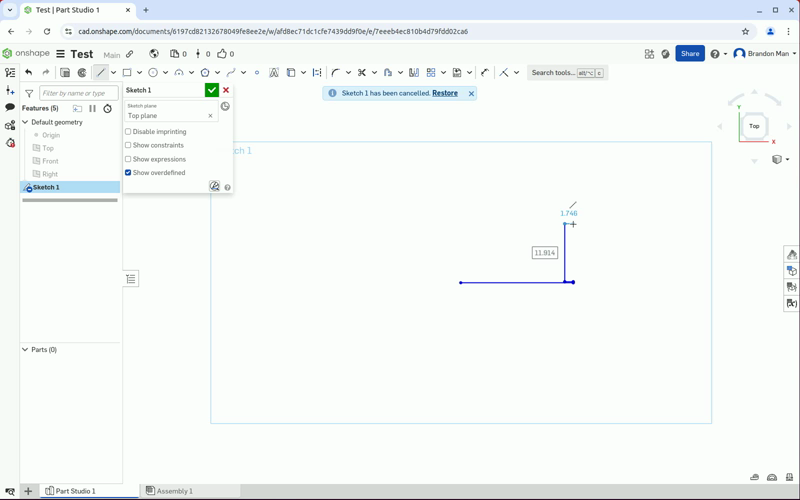
click(573, 223)
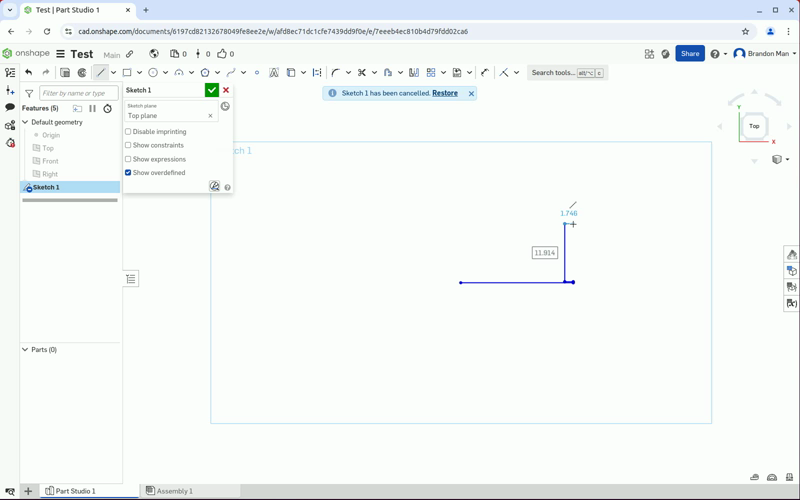
key_up(shift)
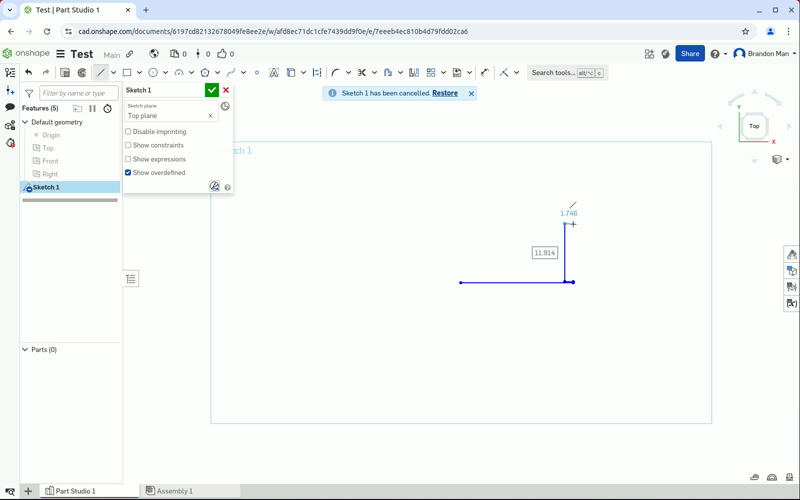
key_down(shift)
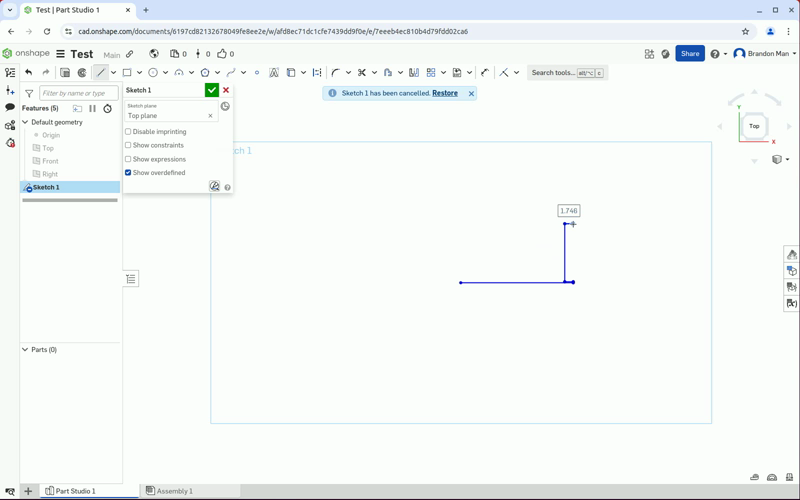
mouse_move(589, 223)
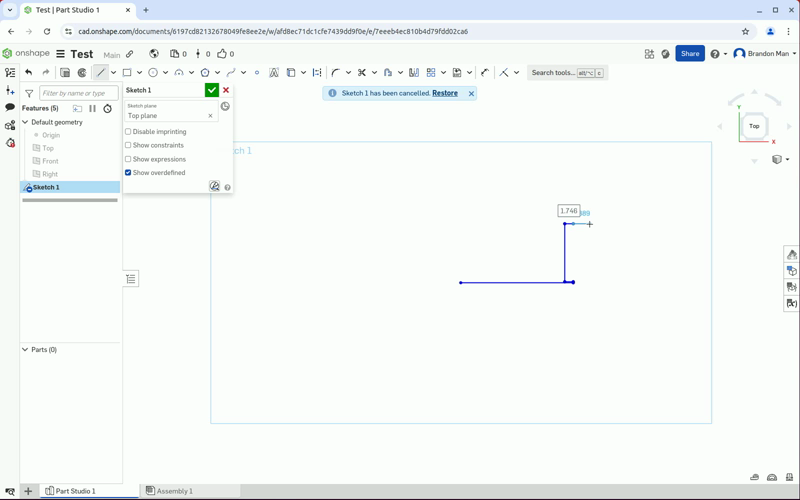
mouse_move(573, 222)
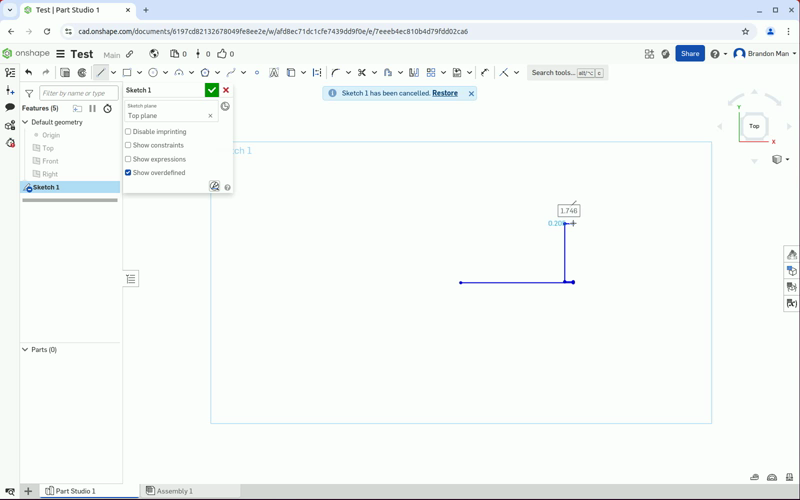
scroll(6)
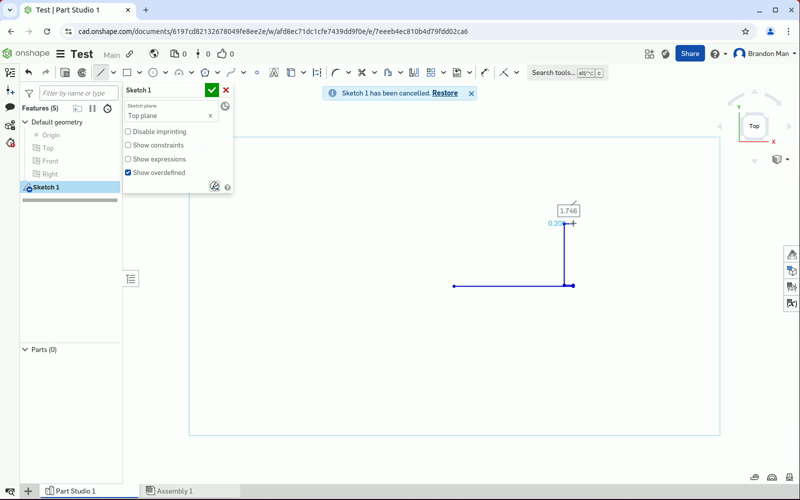
scroll(6)
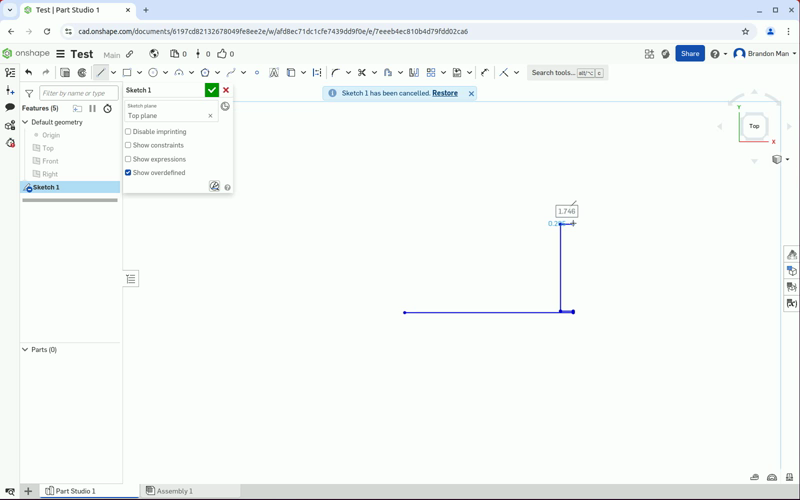
scroll(6)
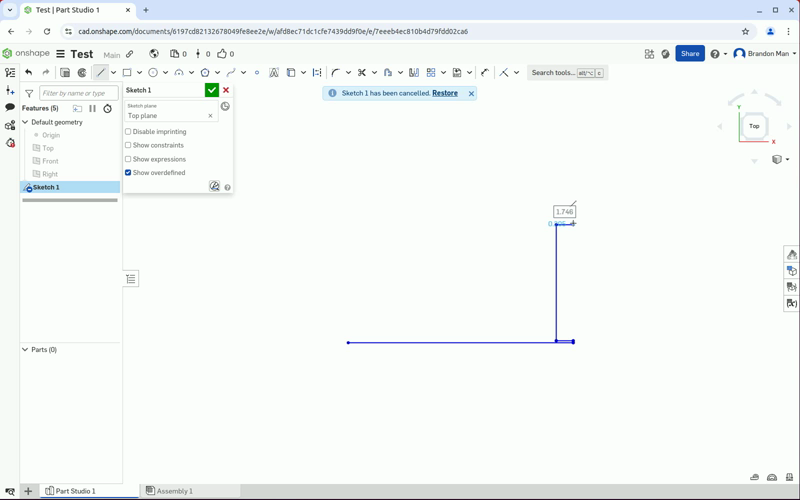
scroll(6)
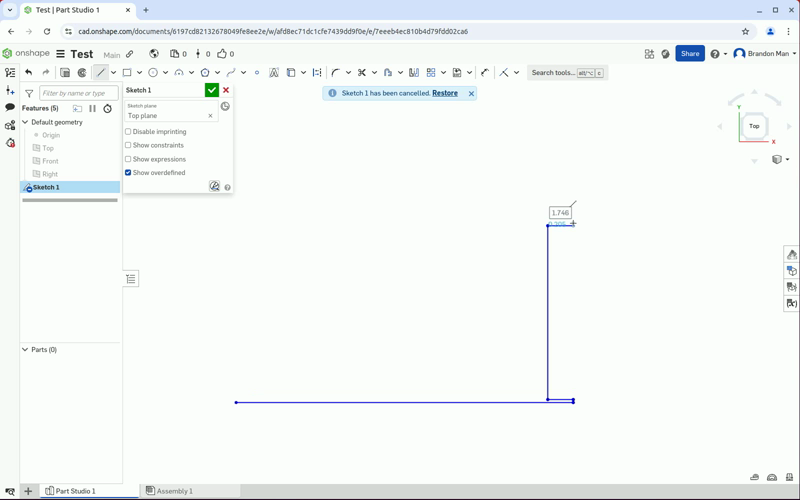
scroll(6)
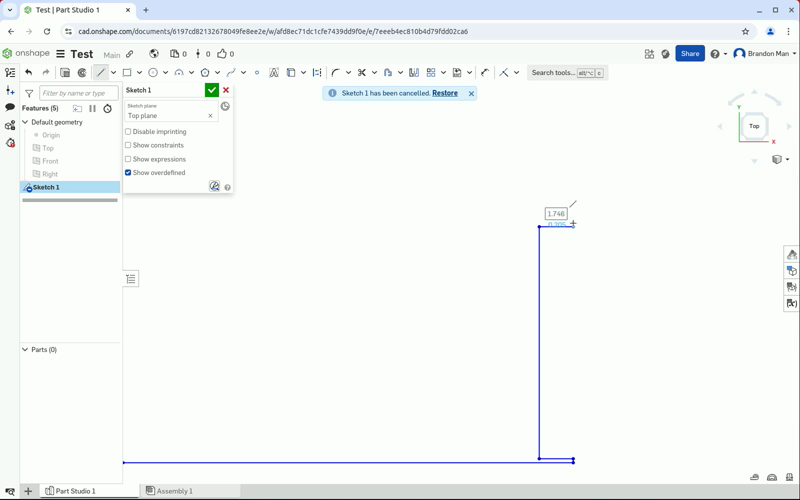
scroll(6)
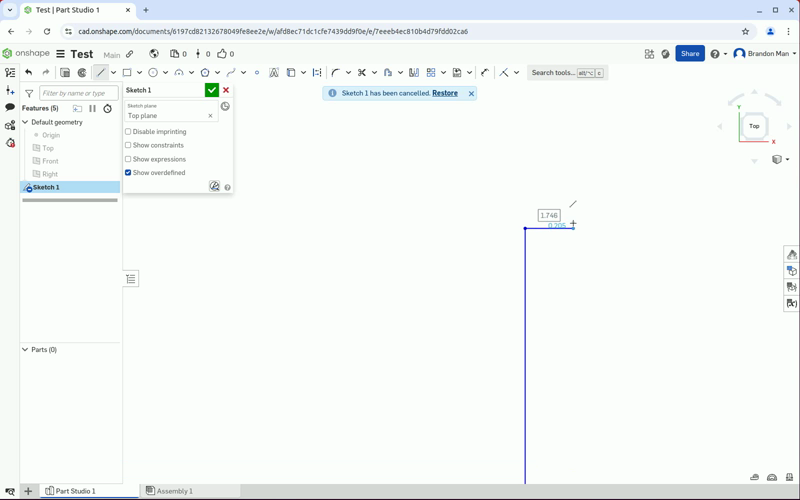
scroll(6)
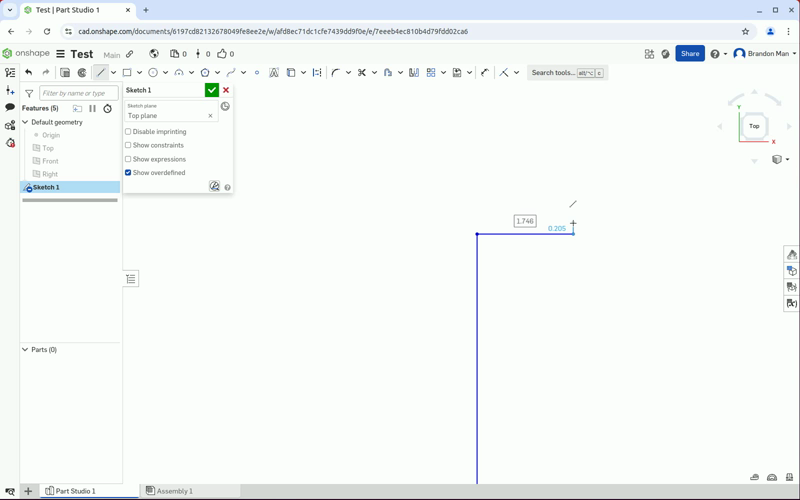
click(573, 222)
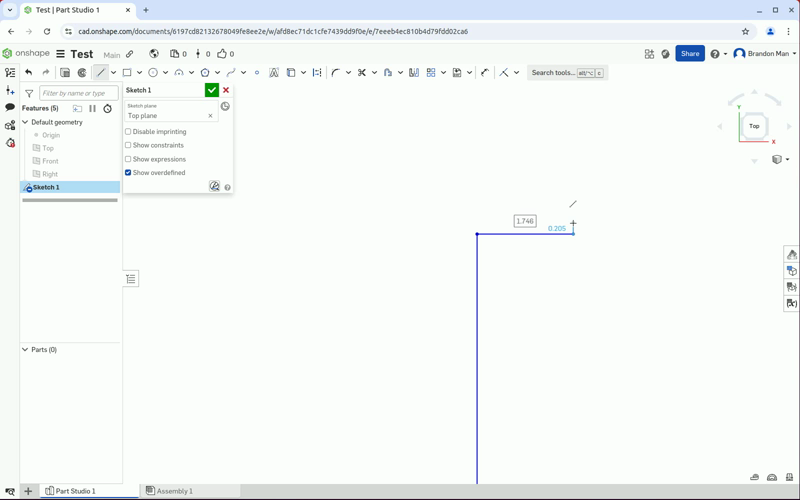
scroll(-6)
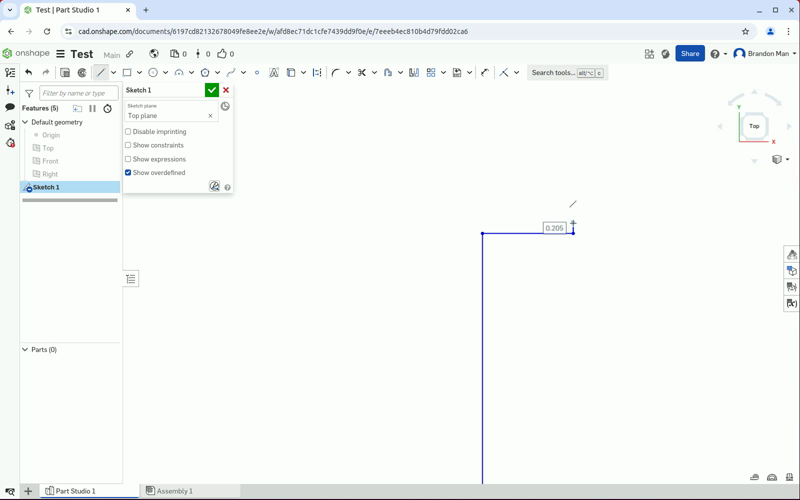
scroll(-6)
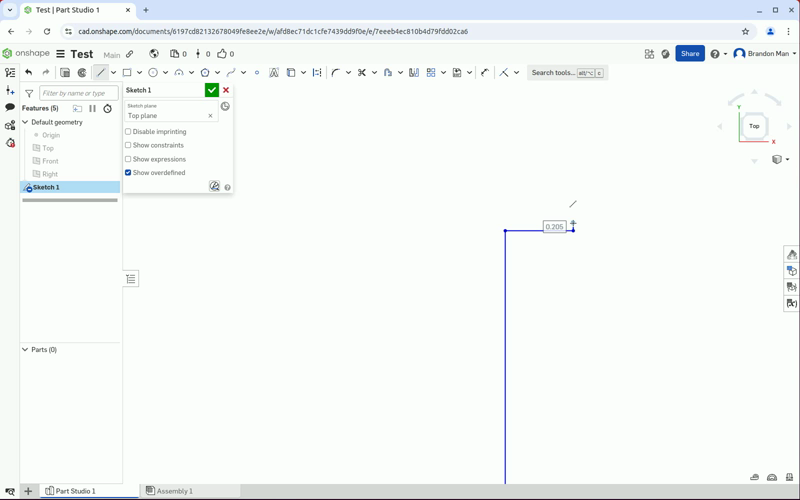
scroll(-6)
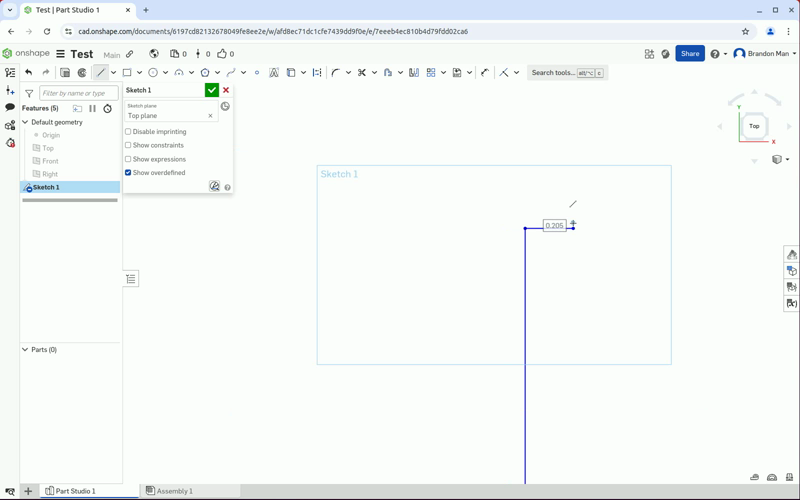
scroll(-6)
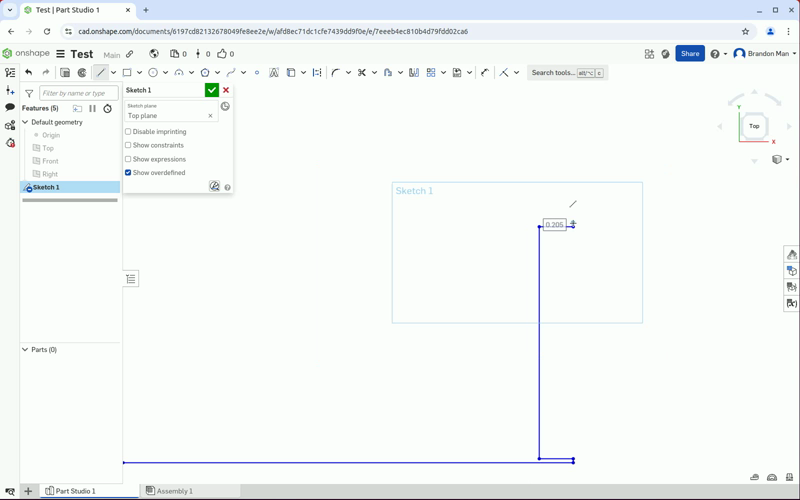
scroll(-6)
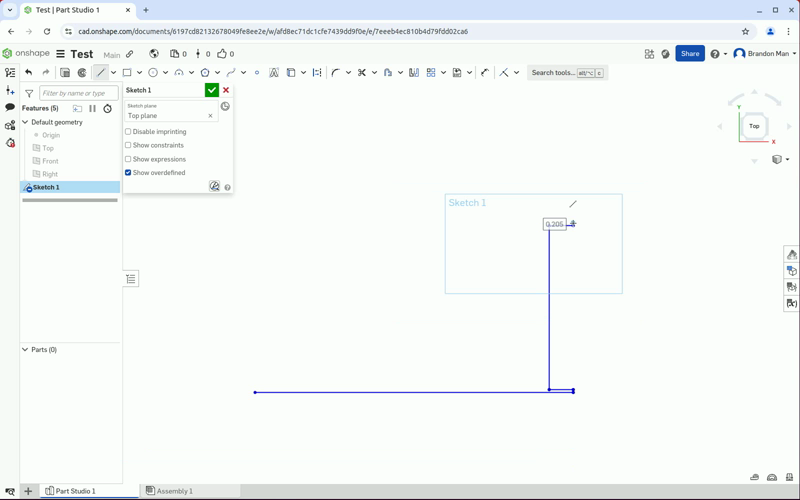
scroll(-6)
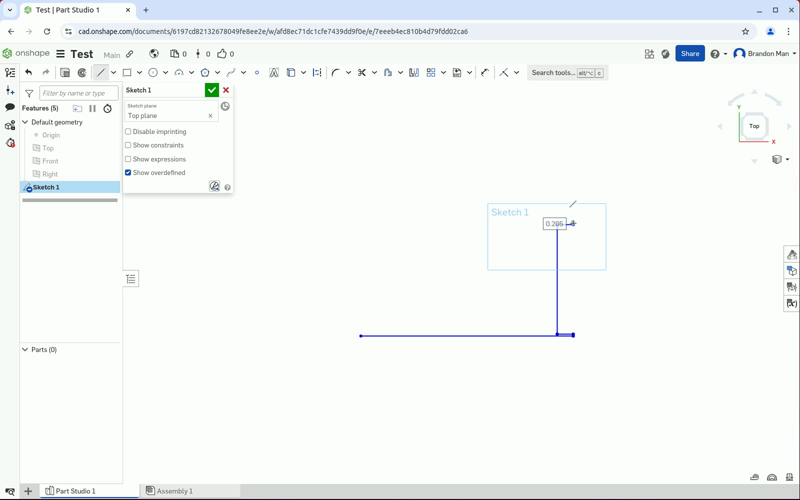
scroll(-6)
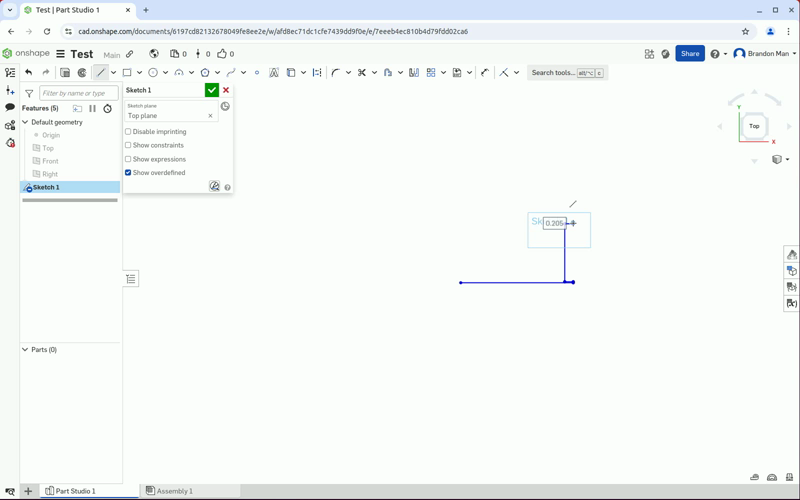
key_up(shift)
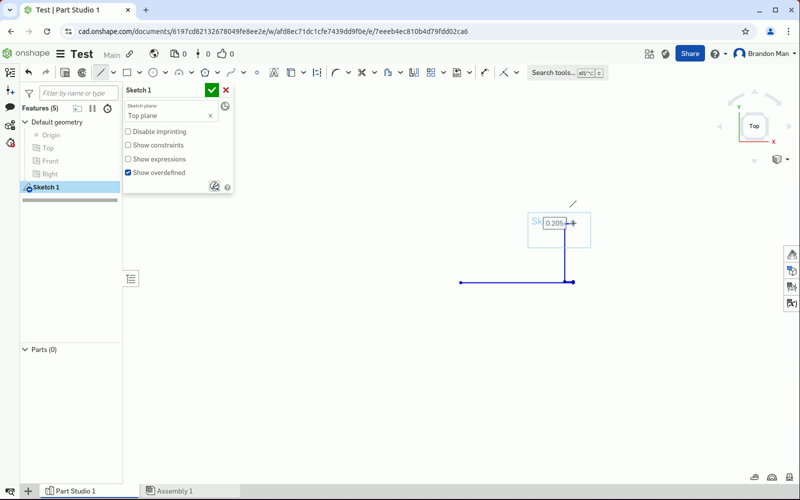
key_down(shift)
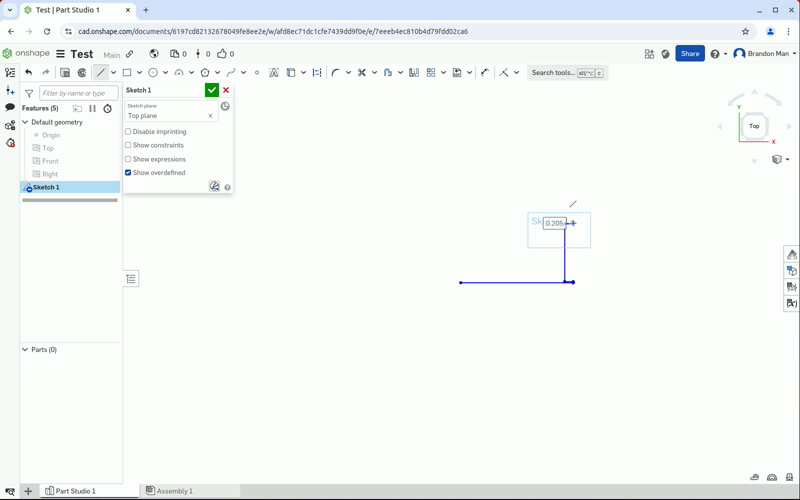
mouse_move(460, 222)
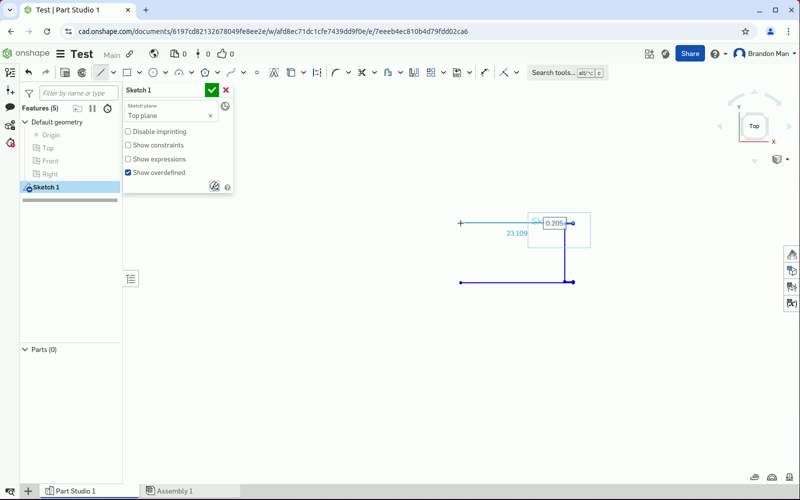
click(460, 222)
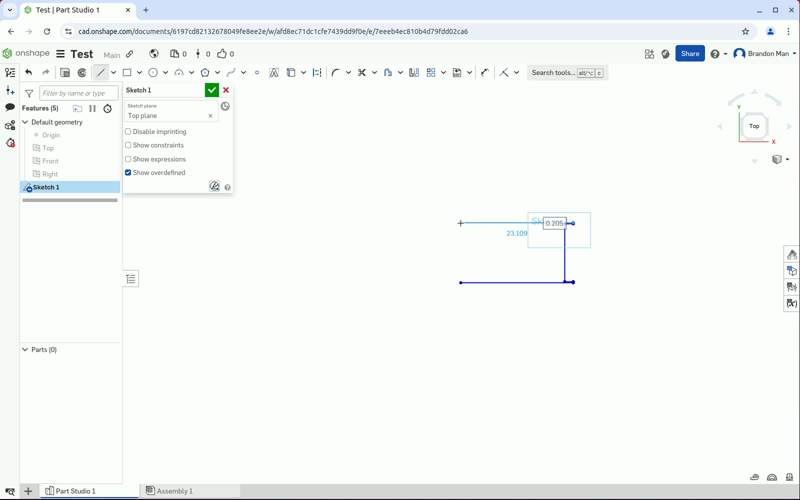
key_up(shift)
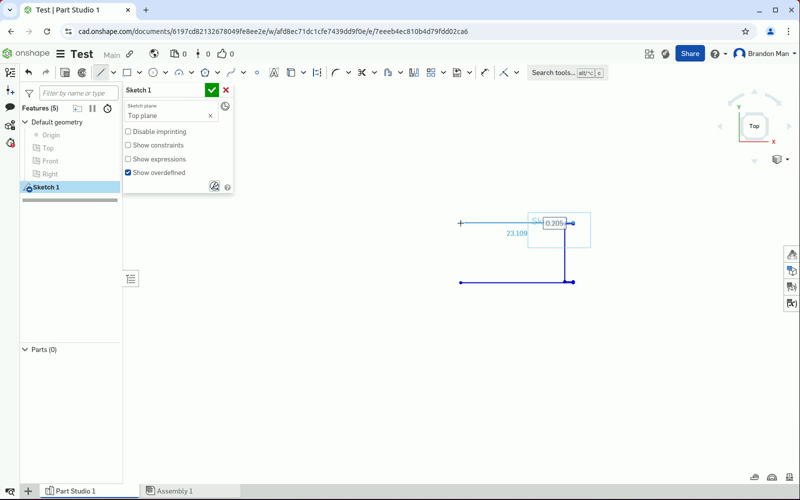
key_down(shift)
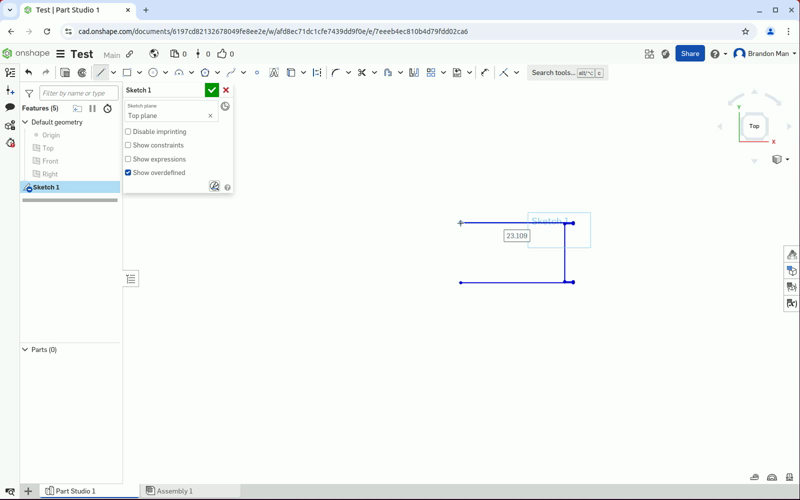
mouse_move(460, 282)
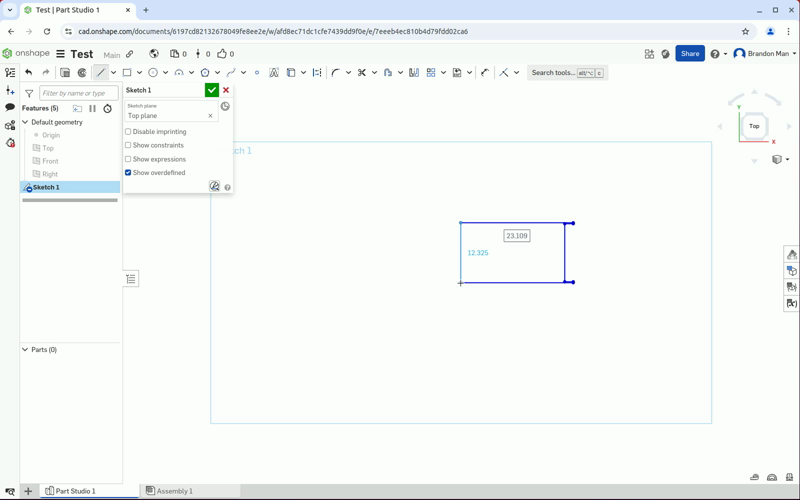
key_up(shift)
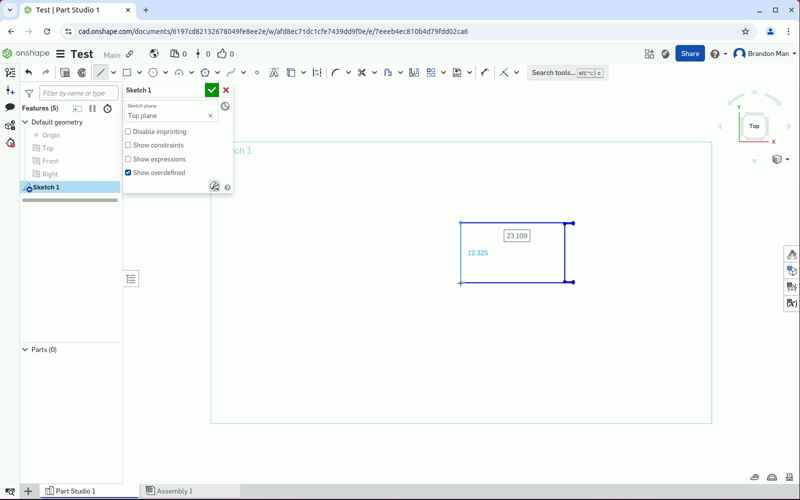
click(460, 282)
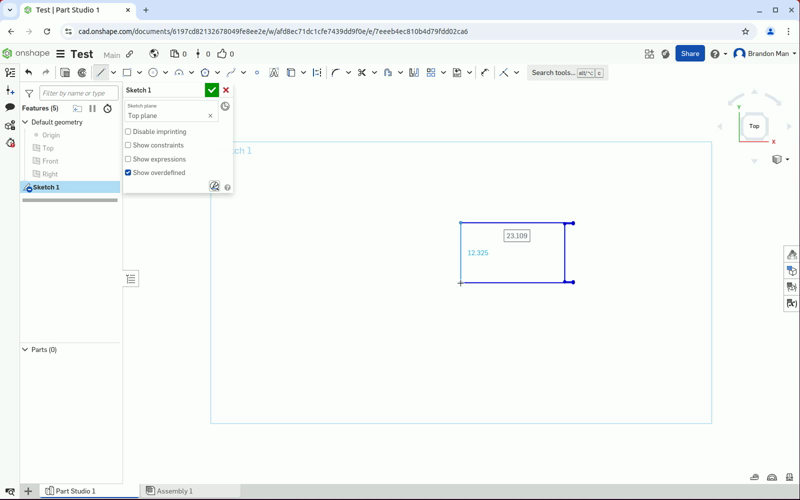
key(esc)
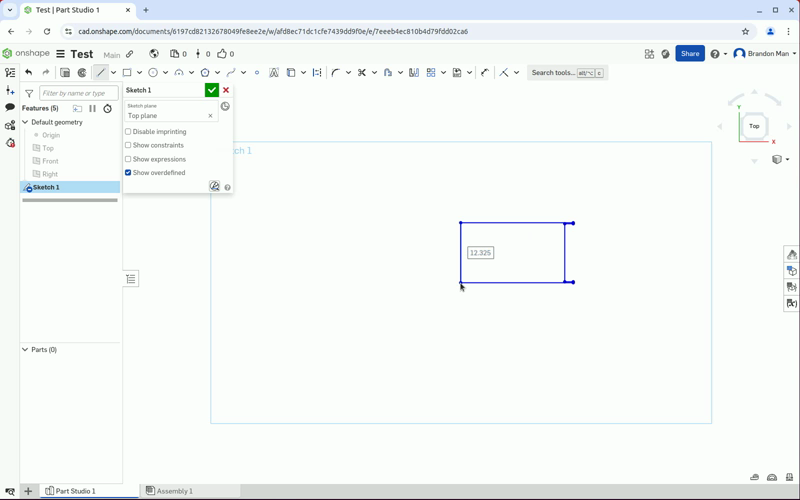
mouse_move(478, 275)
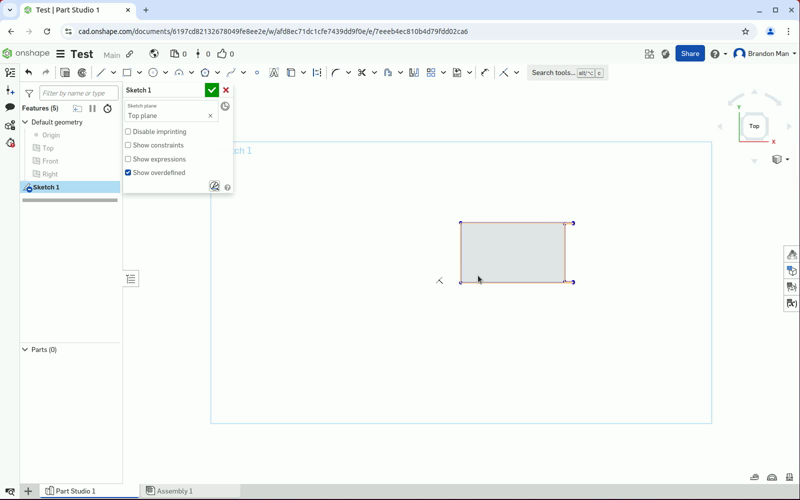
click(478, 275)
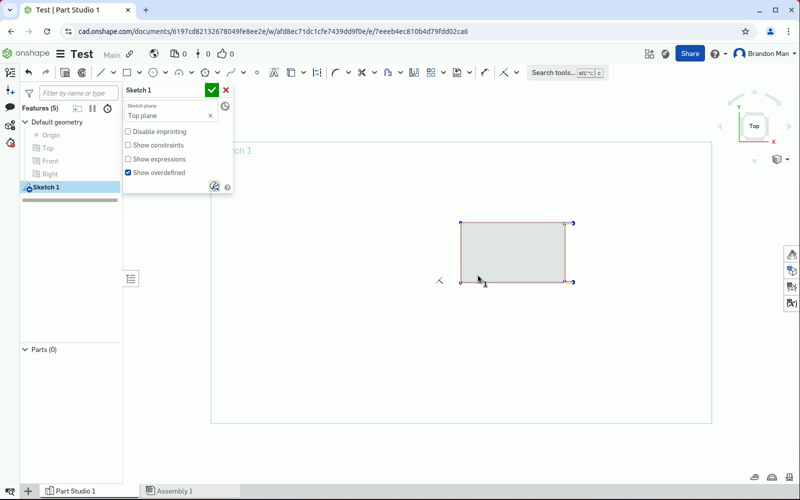
mouse_move(73, 352)
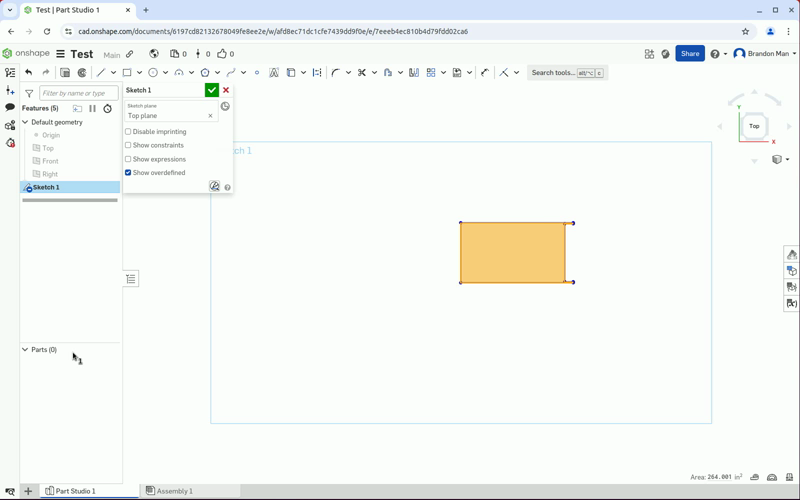
key(shift+y)
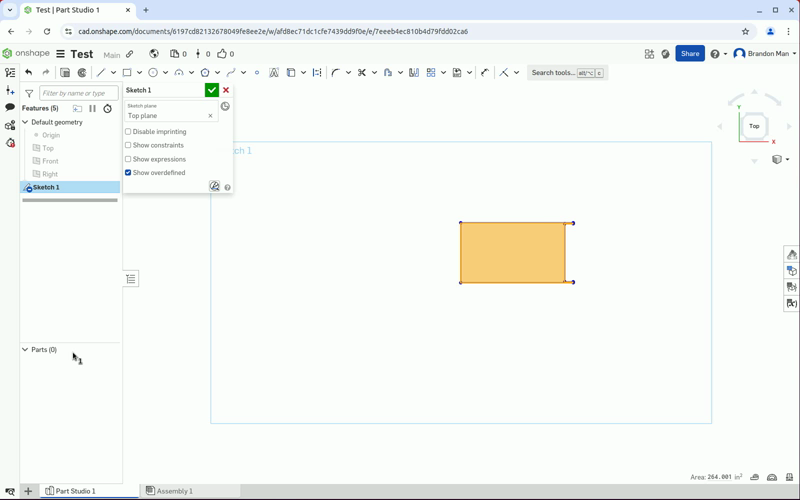
key(shift+e)
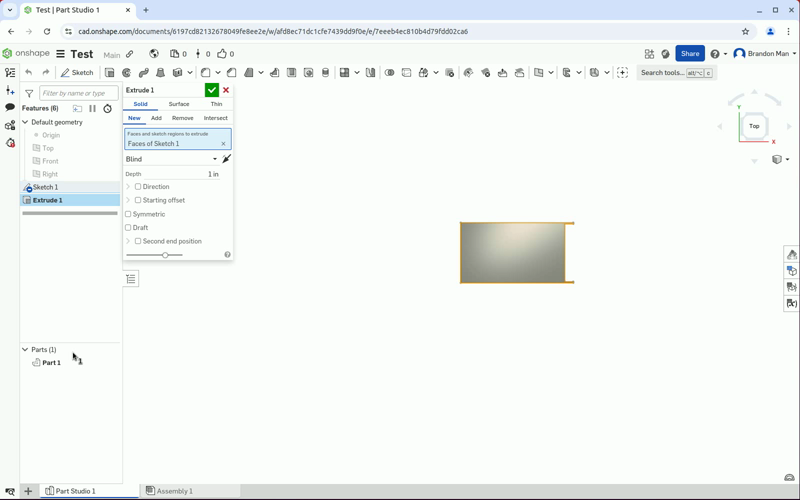
mouse_move(143, 106)
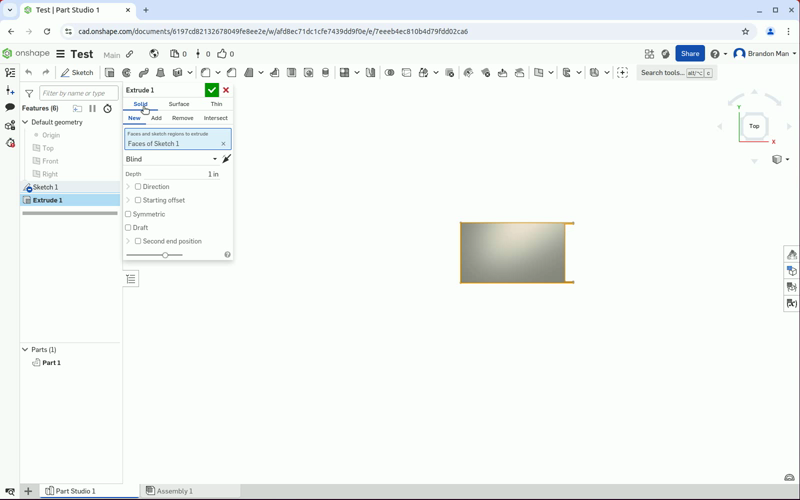
click(143, 106)
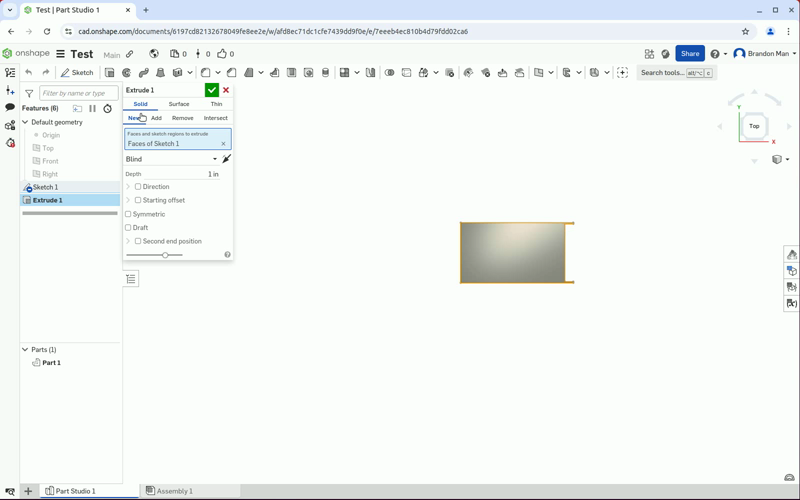
mouse_move(137, 120)
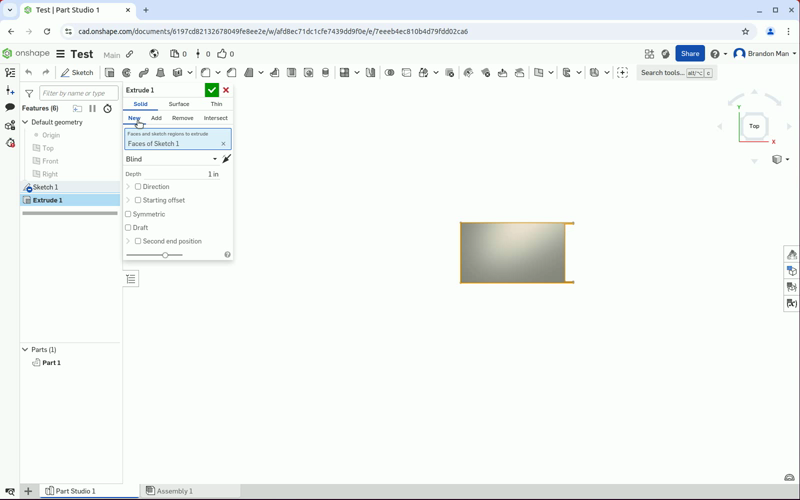
click(137, 120)
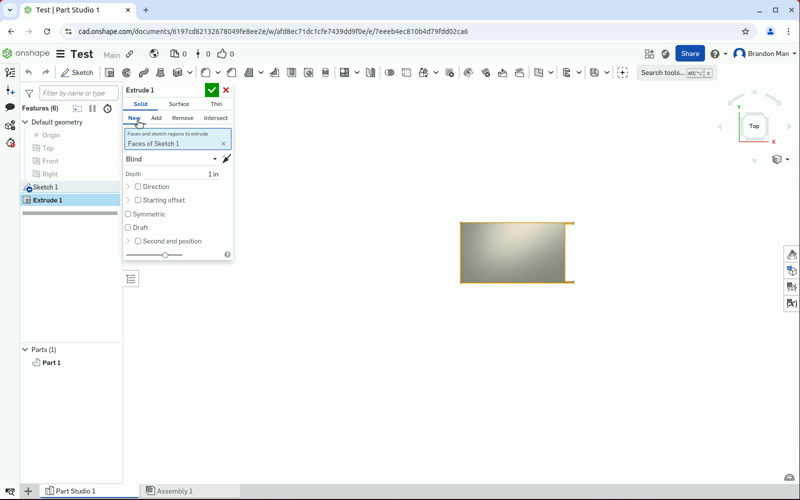
key(tab, 4)
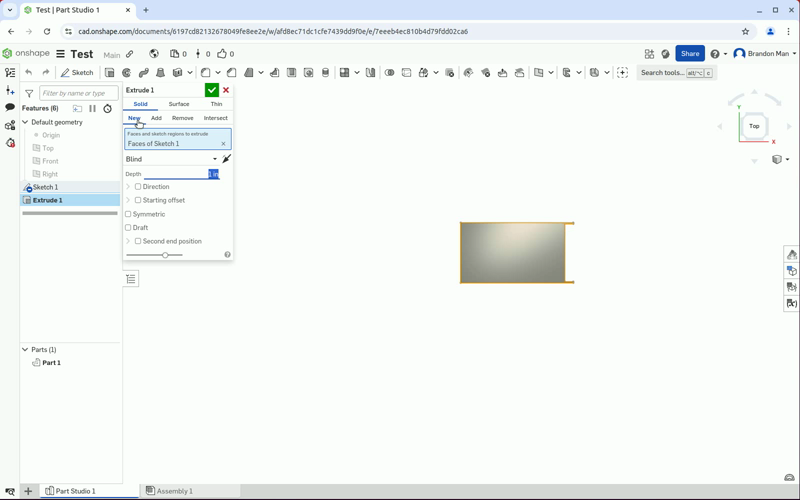
text(3.129)
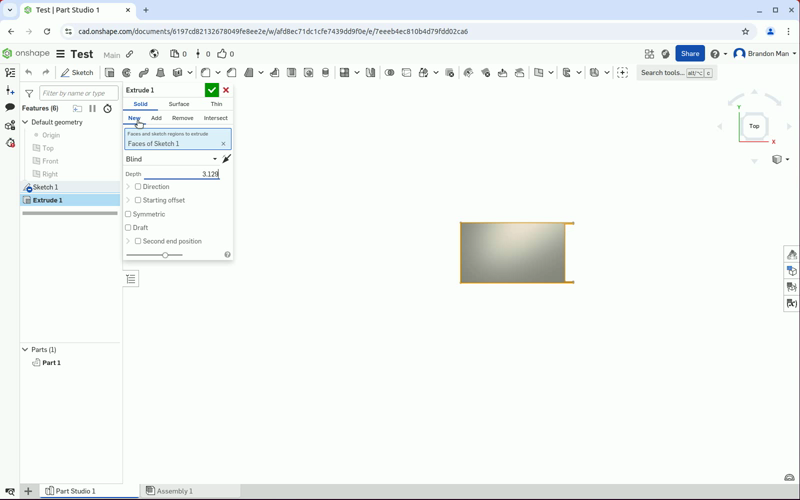
key(enter)
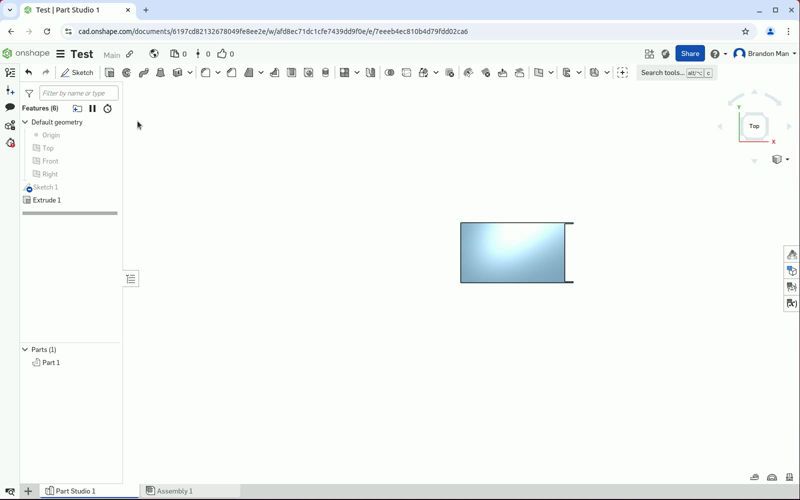
key(shift+h)
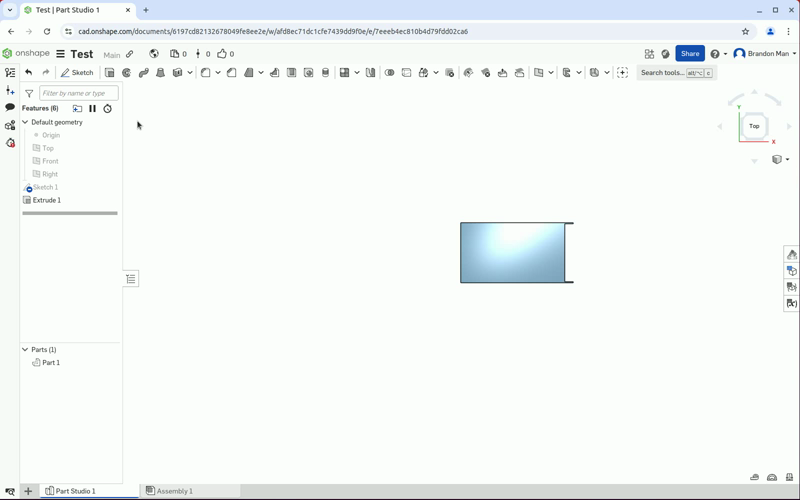
key(shift+h)
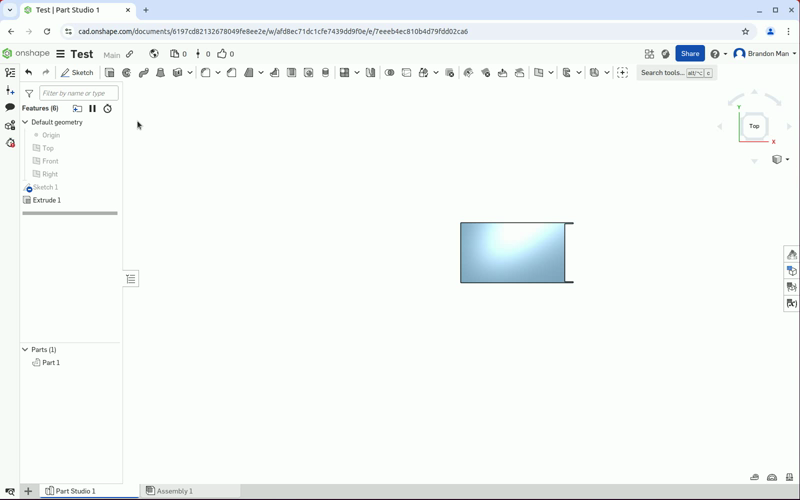
mouse_move(73, 189)
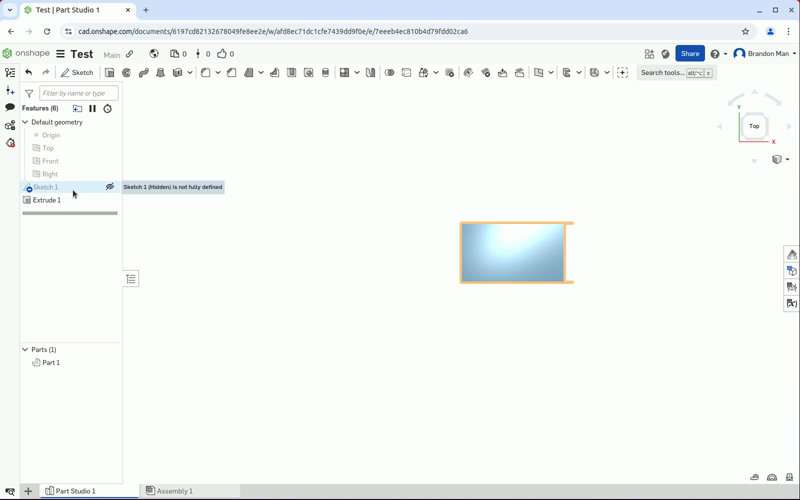
click(73, 189)
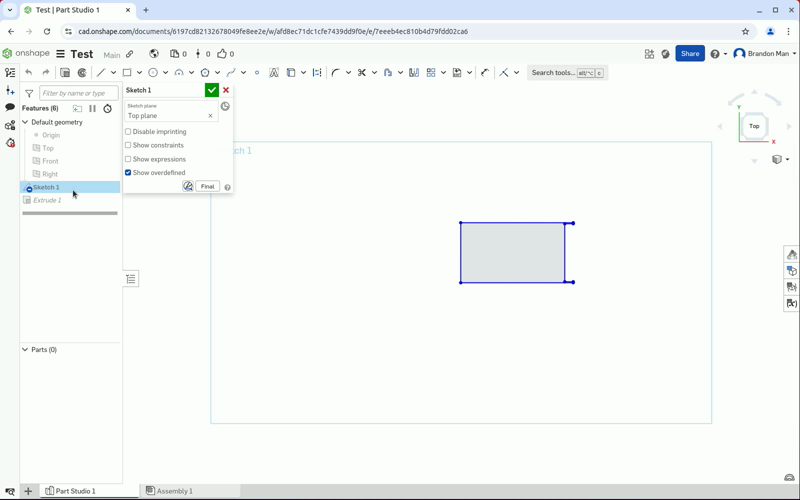
mouse_move(229, 92)
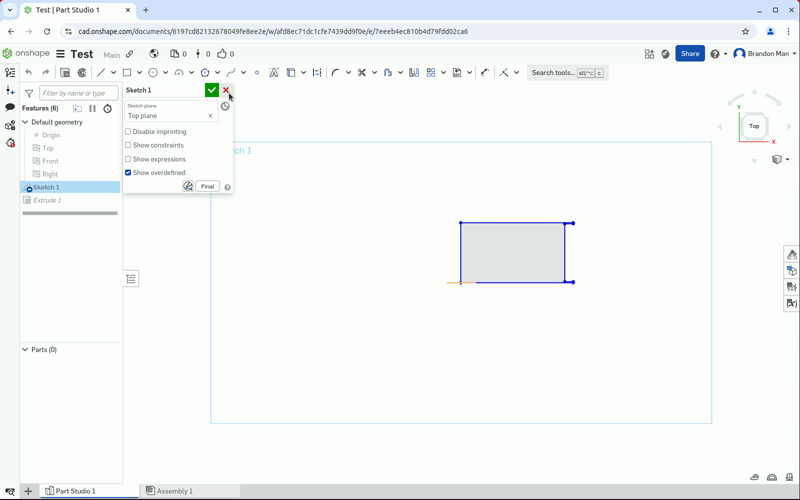
click(229, 92)
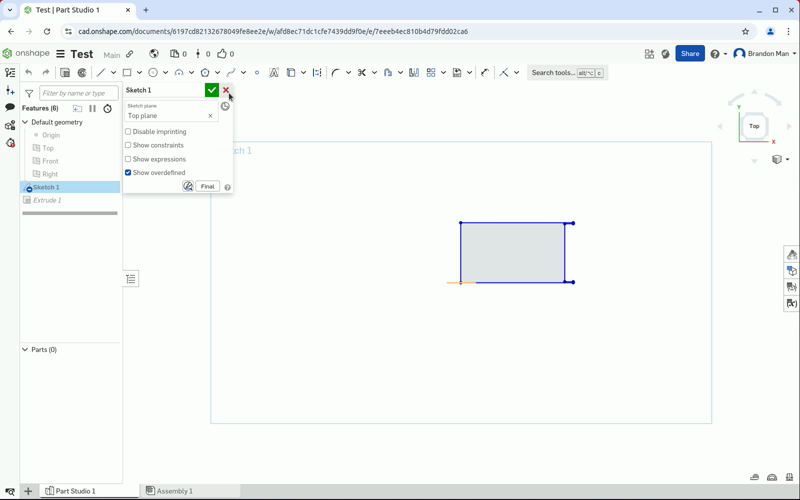
key(shift+s)
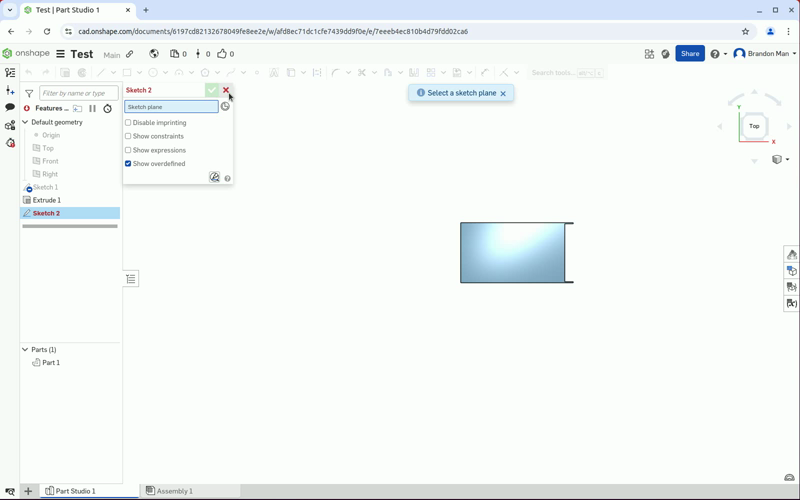
mouse_move(73, 150)
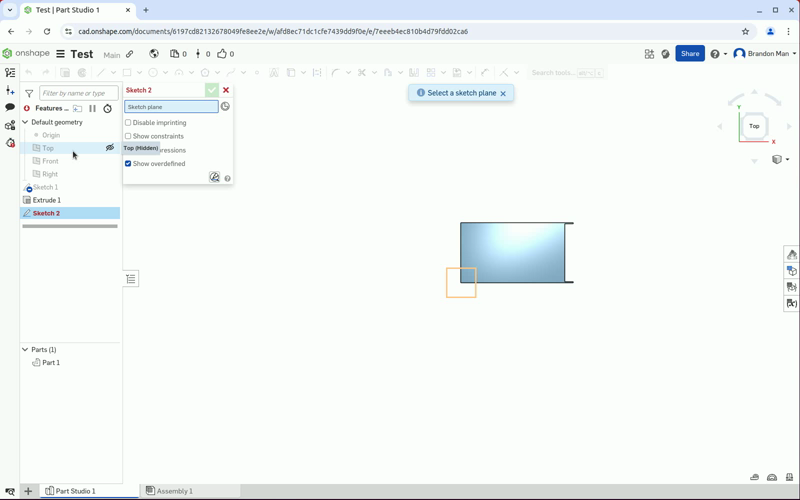
click(73, 150)
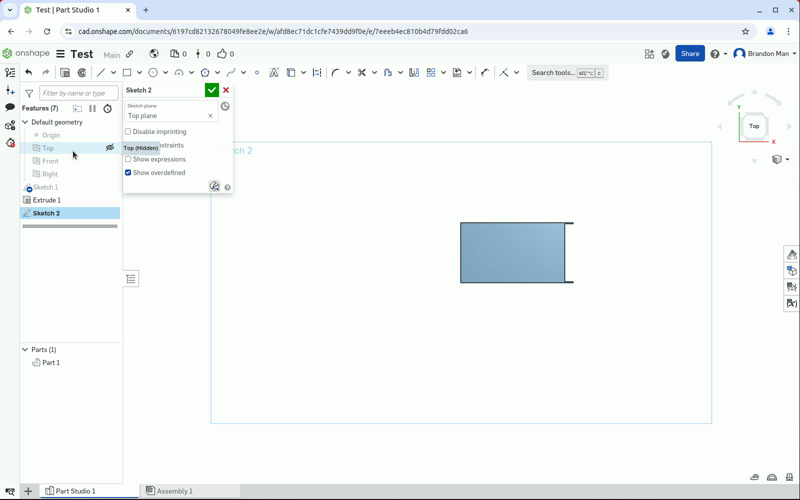
mouse_move(73, 352)
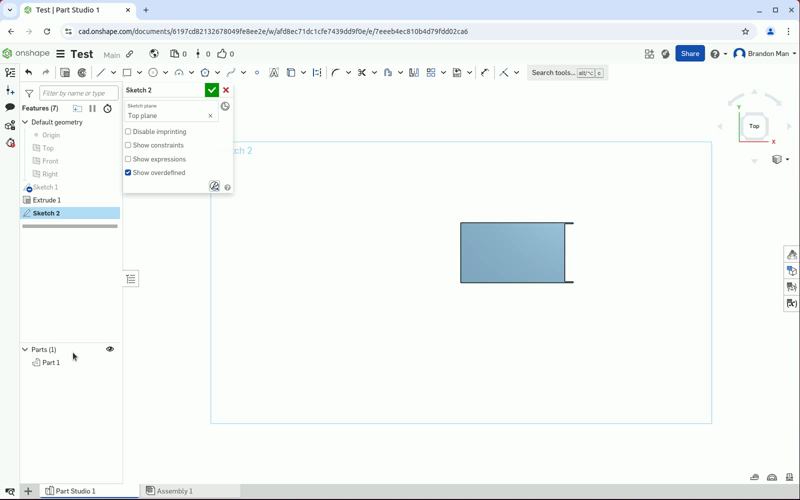
key(y)
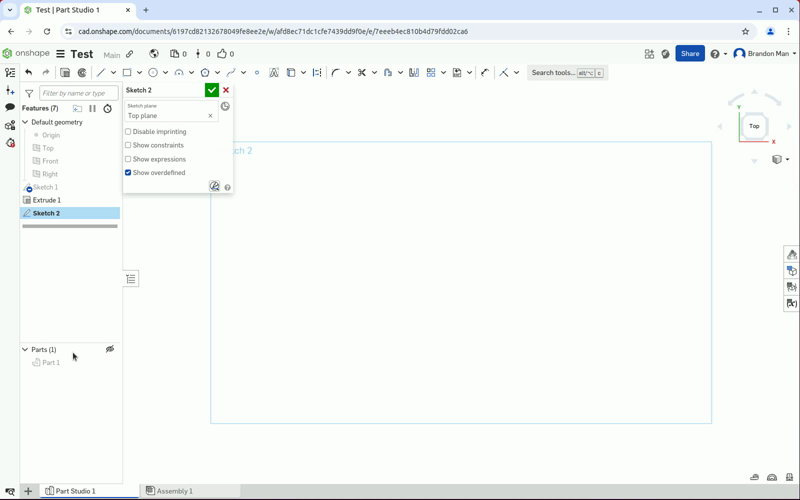
key(l)
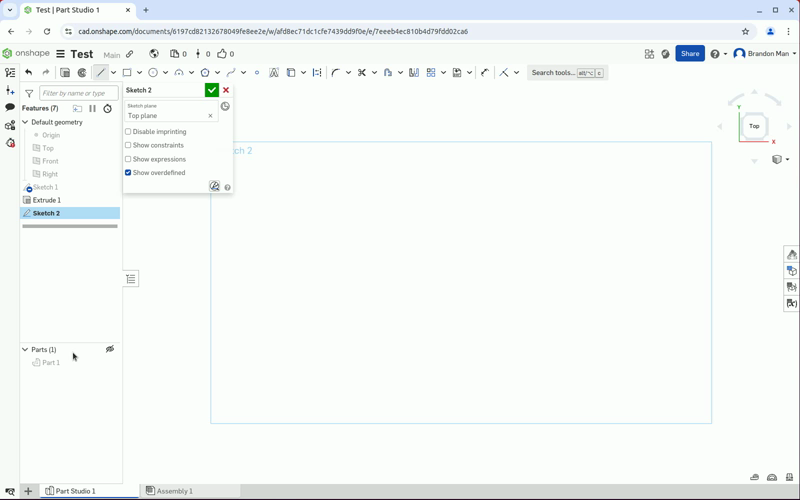
key_down(shift)
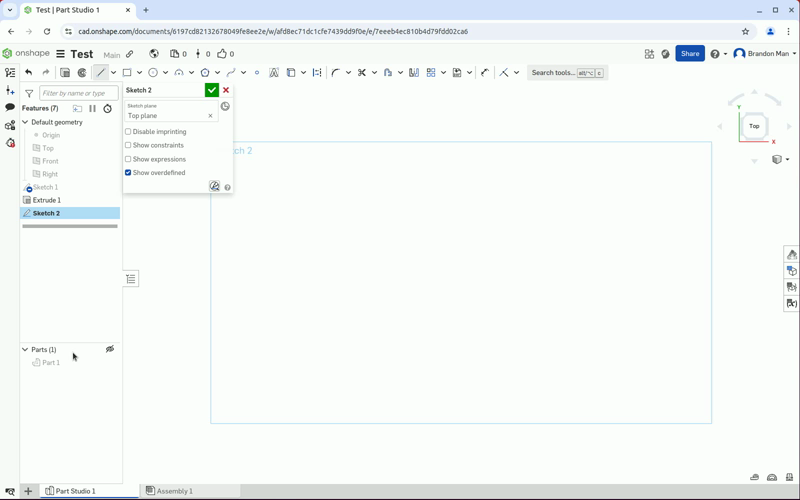
mouse_move(564, 281)
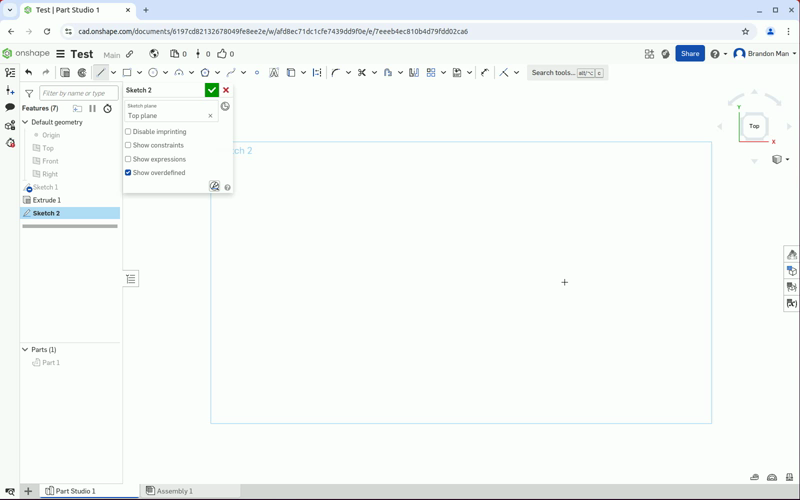
click(564, 281)
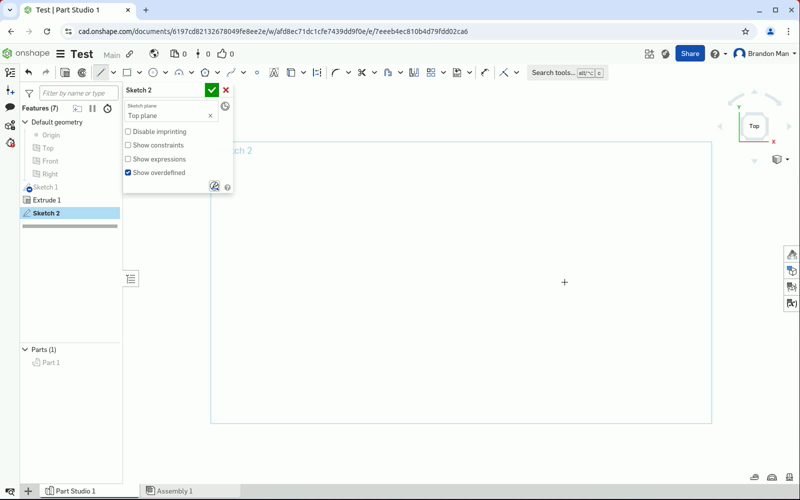
key_up(shift)
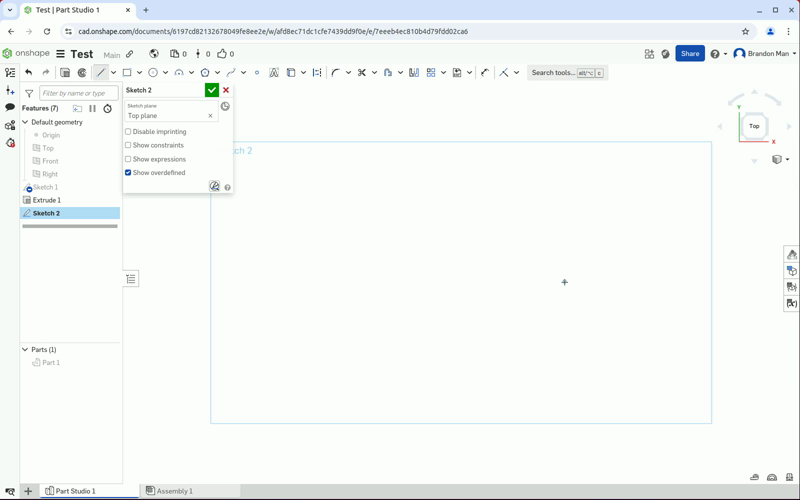
key_down(shift)
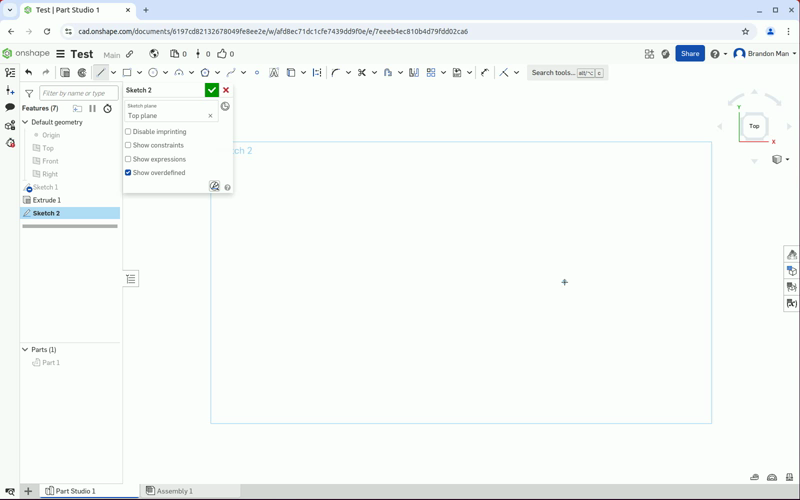
mouse_move(589, 281)
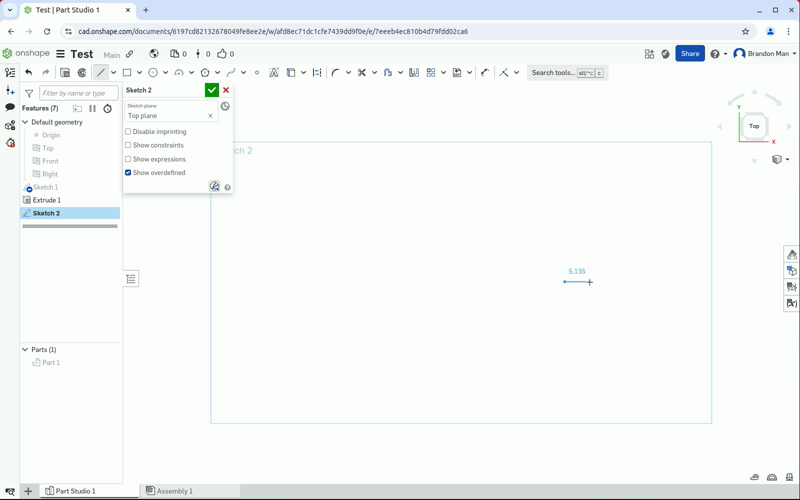
mouse_move(573, 281)
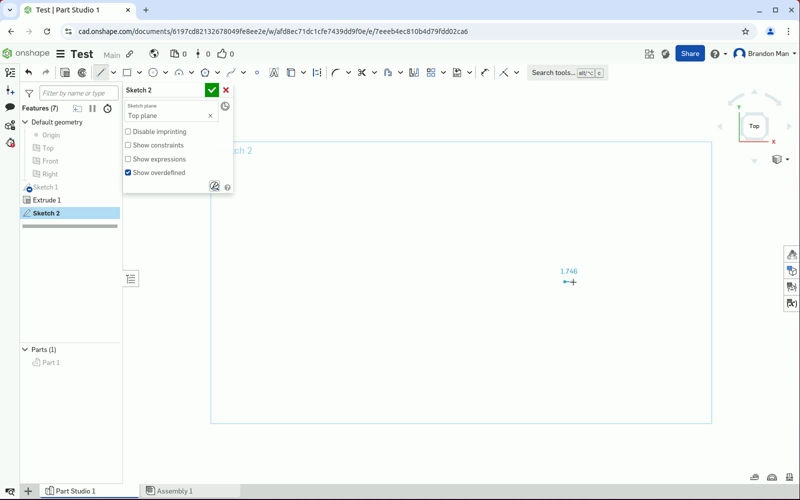
click(573, 281)
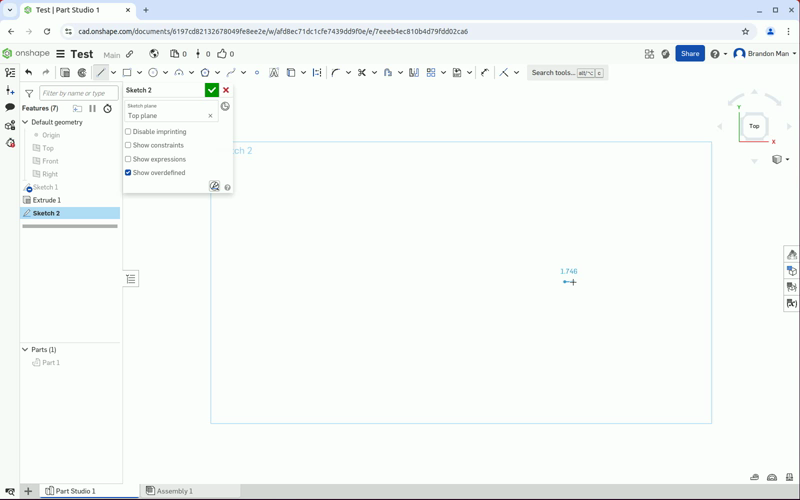
key_up(shift)
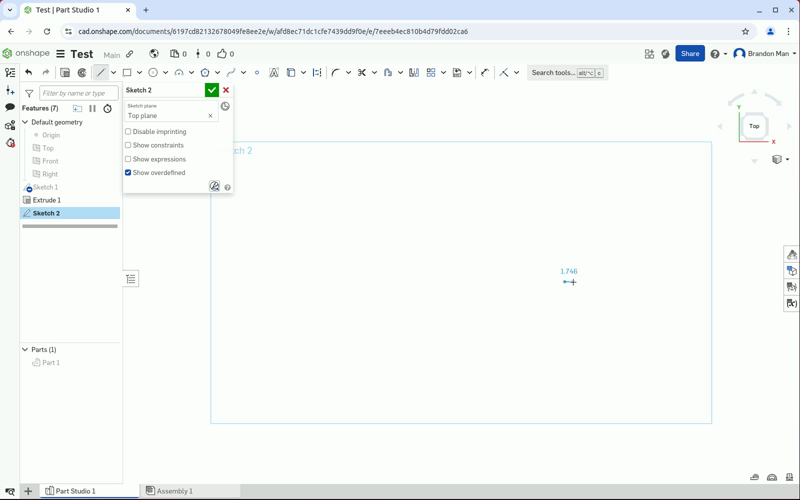
key_down(shift)
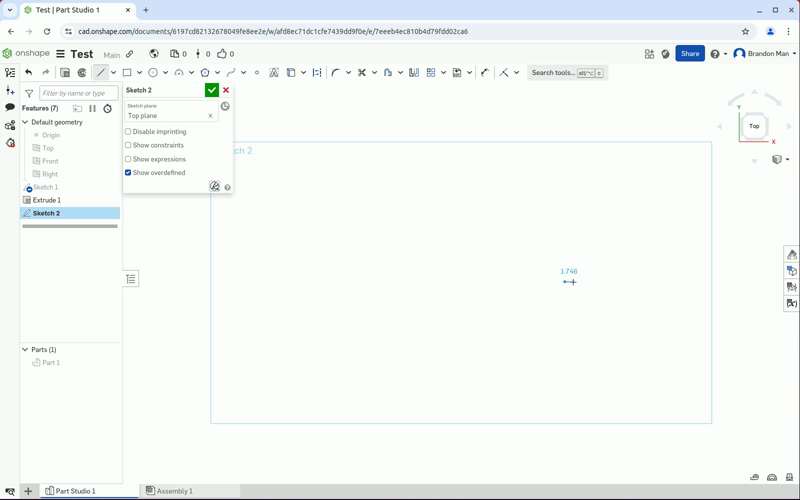
mouse_move(589, 281)
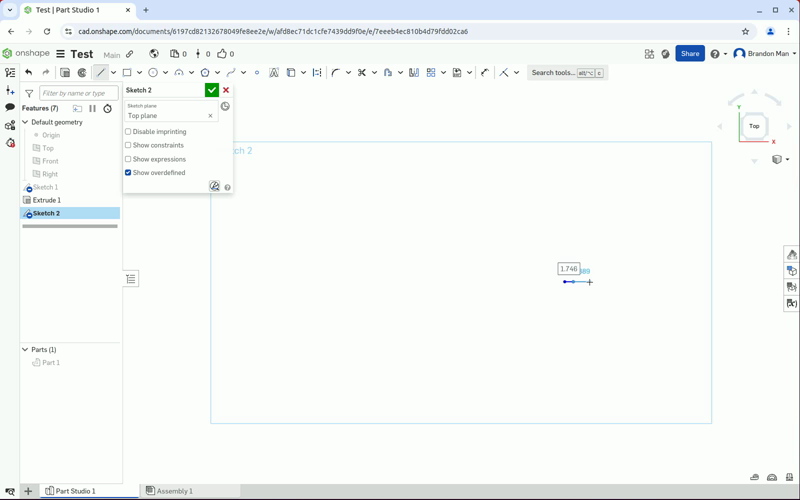
mouse_move(573, 222)
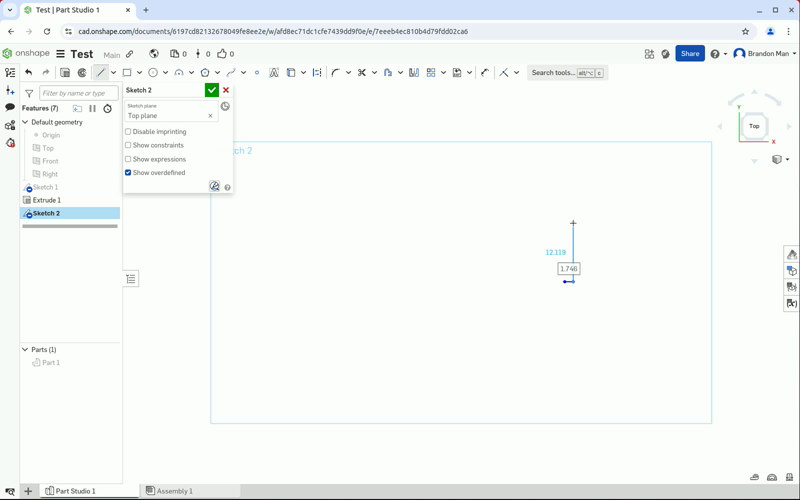
click(573, 222)
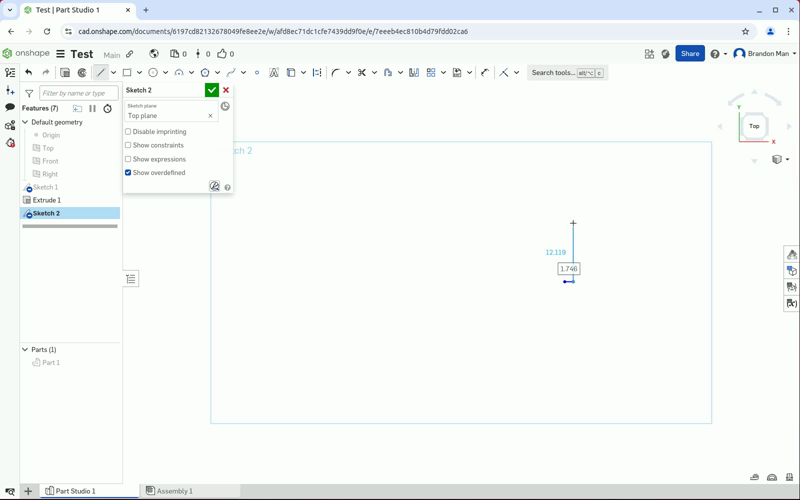
key_up(shift)
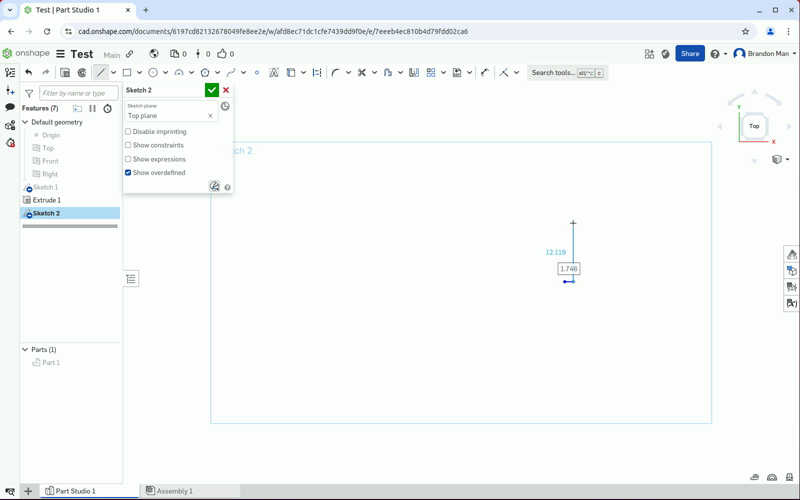
key_down(shift)
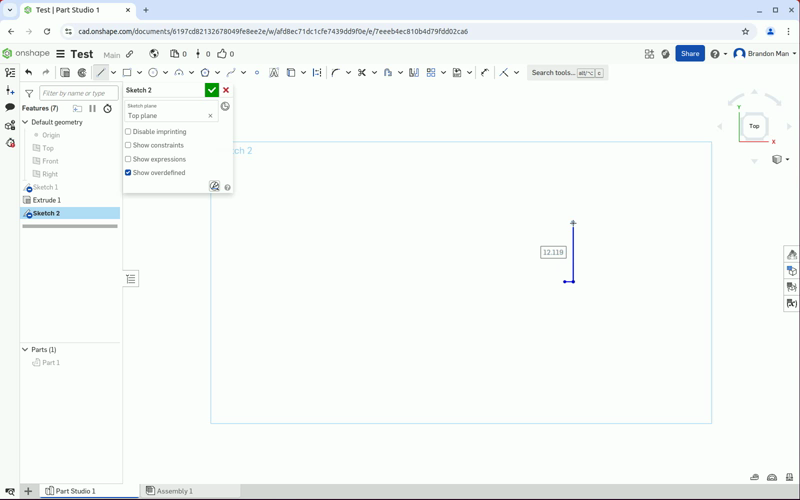
mouse_move(589, 222)
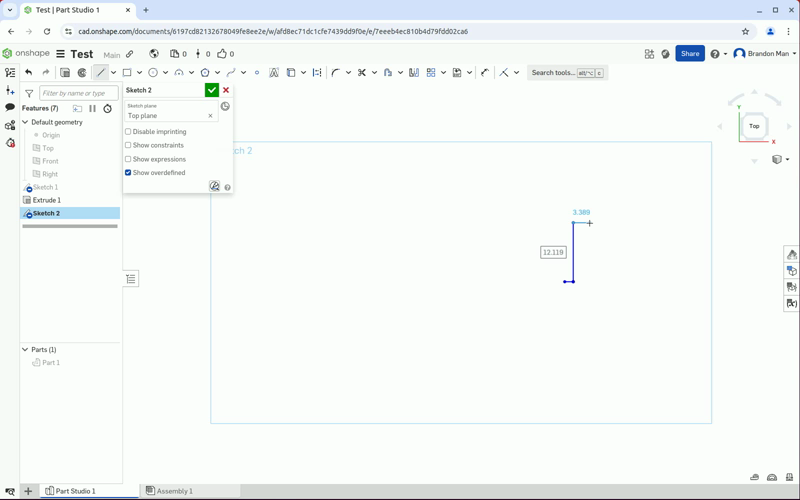
mouse_move(564, 222)
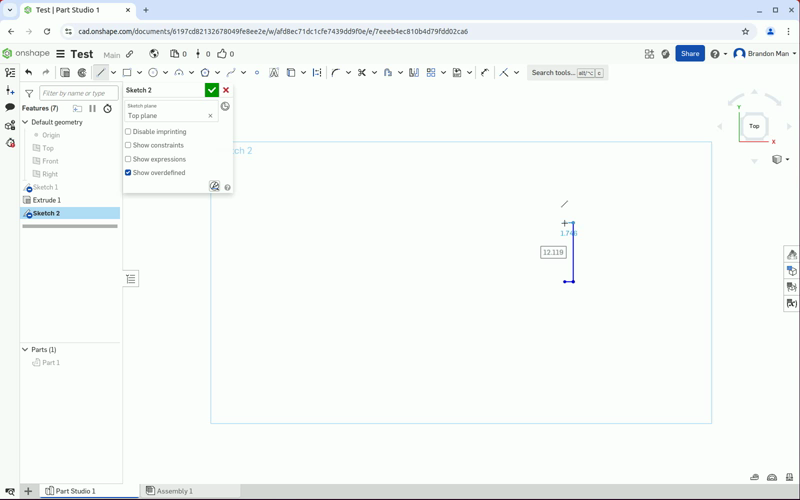
click(564, 222)
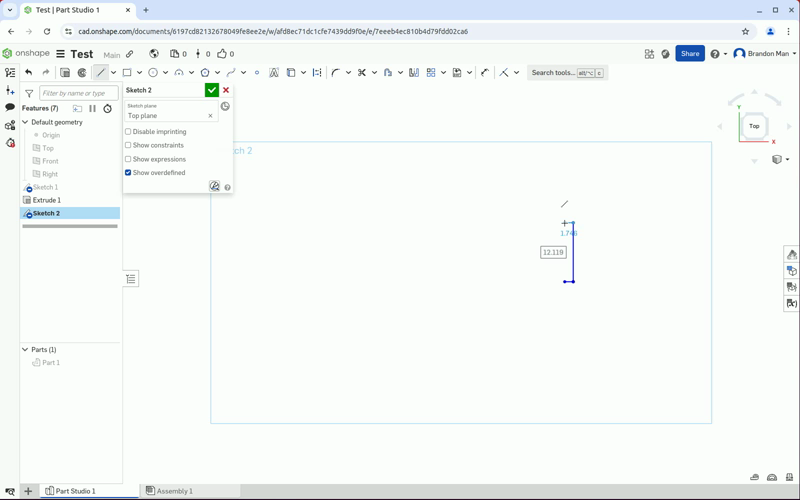
key_up(shift)
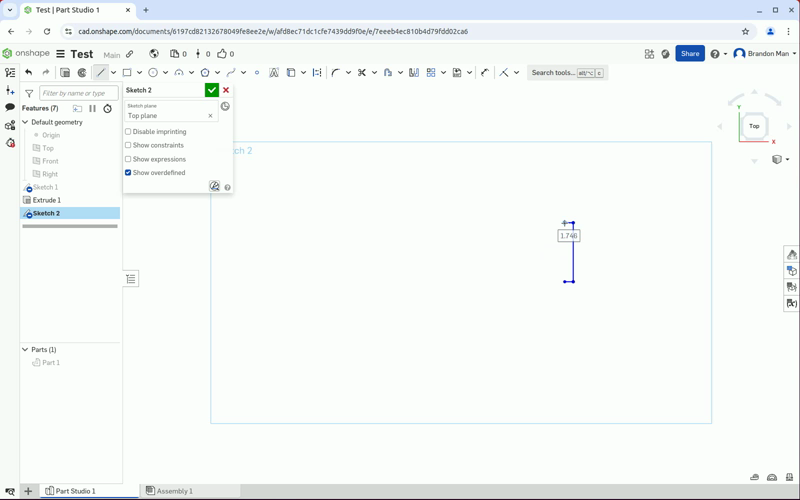
mouse_move(589, 222)
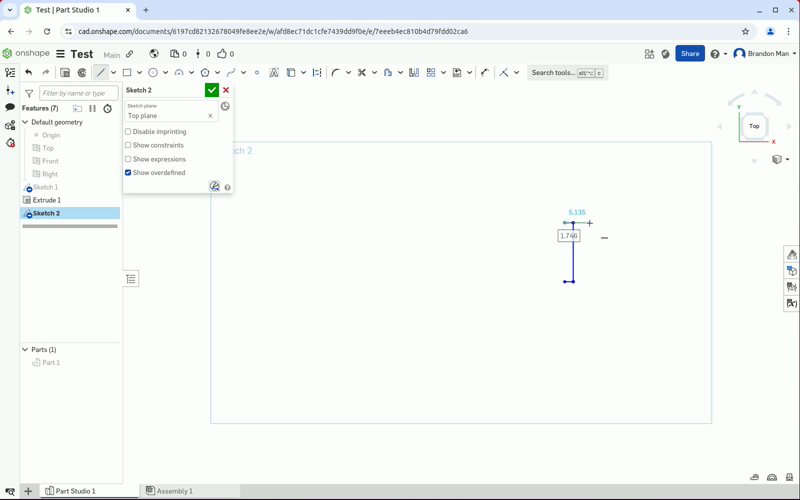
key_down(shift)
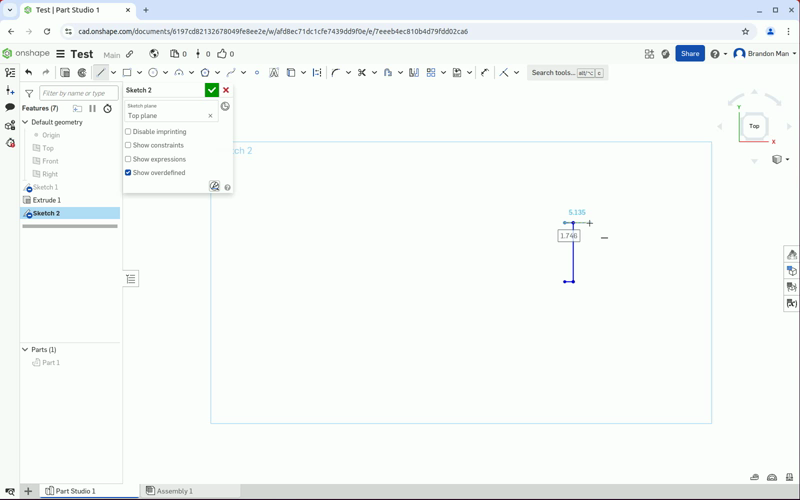
mouse_move(564, 281)
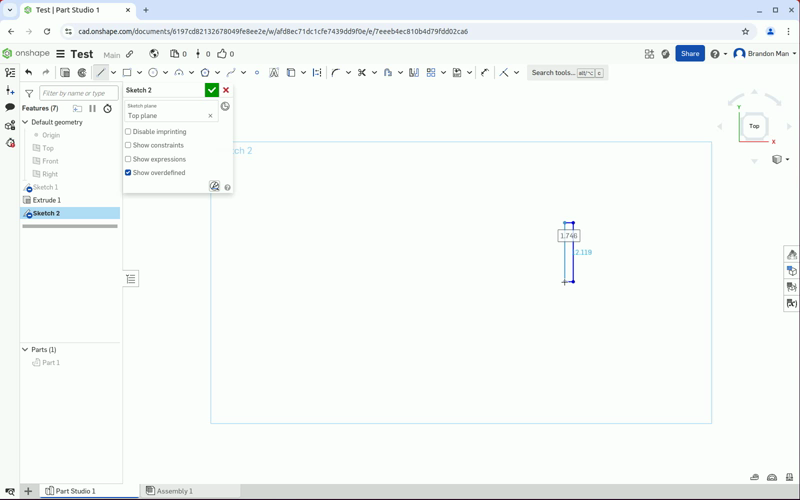
key_up(shift)
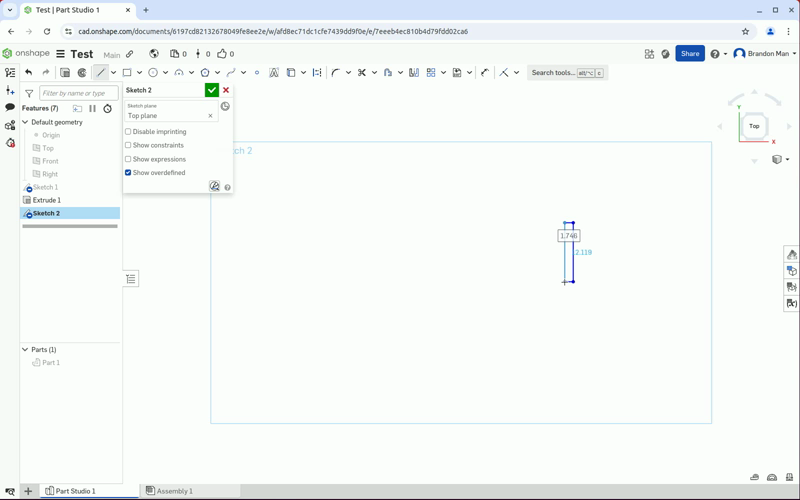
click(564, 281)
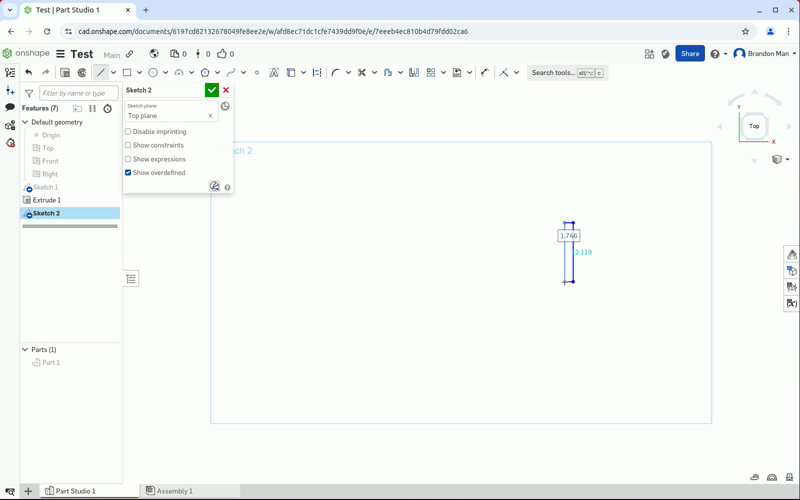
key(esc)
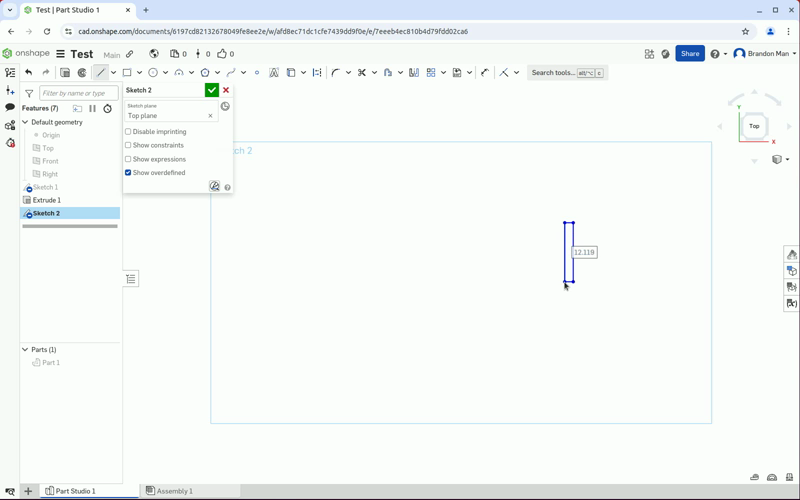
mouse_move(567, 237)
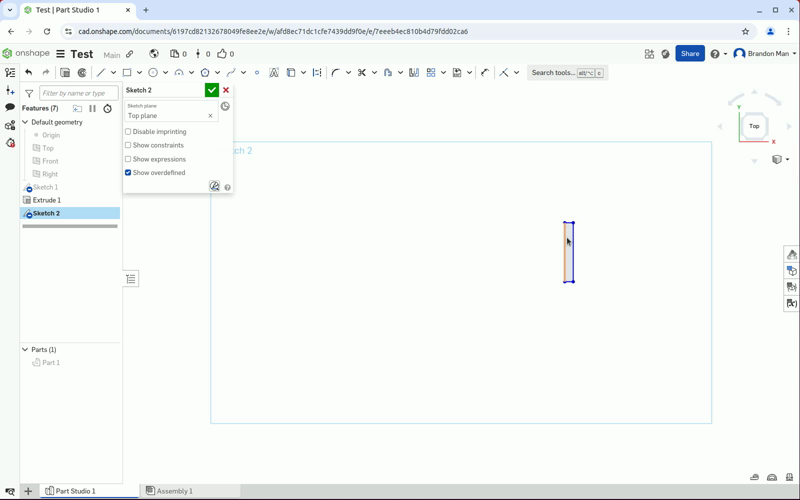
scroll(6)
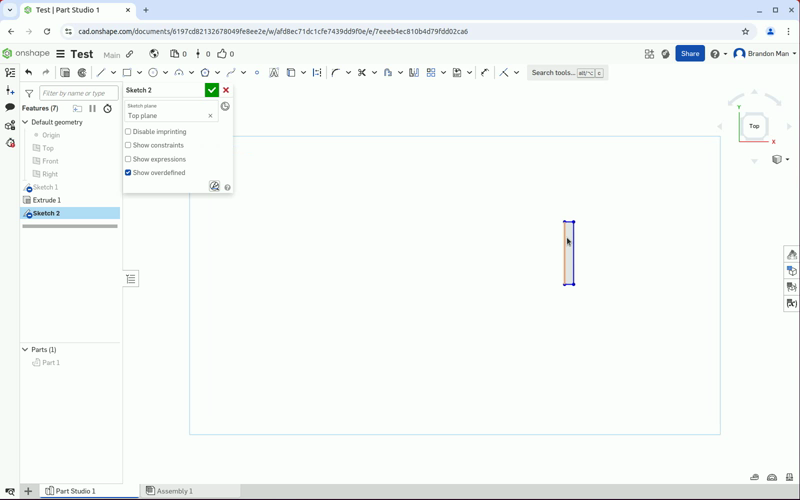
scroll(6)
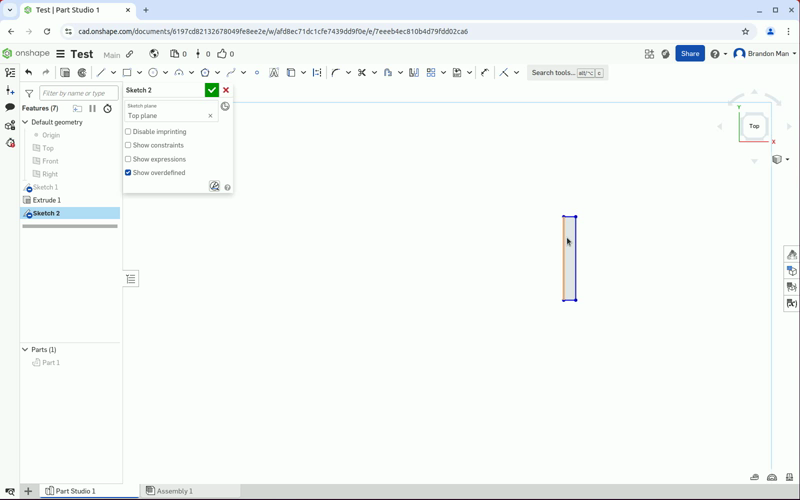
scroll(6)
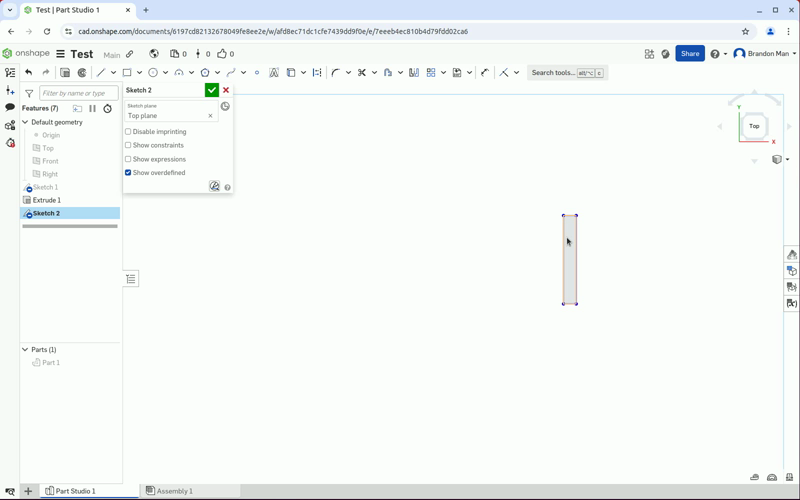
scroll(6)
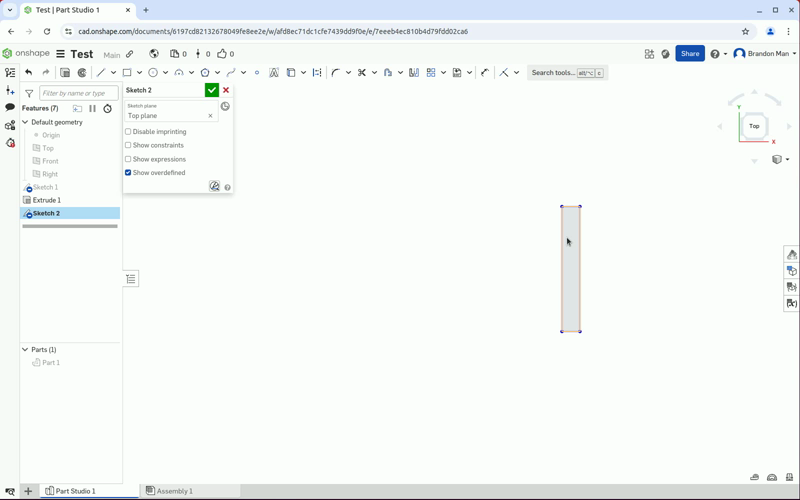
scroll(6)
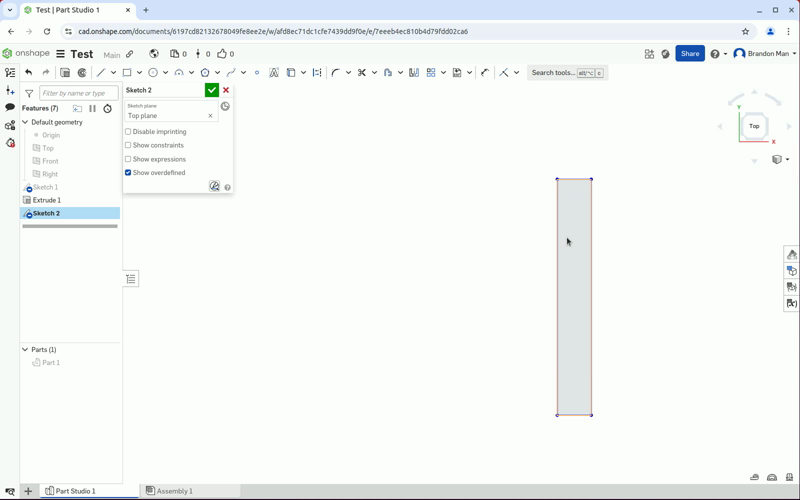
scroll(6)
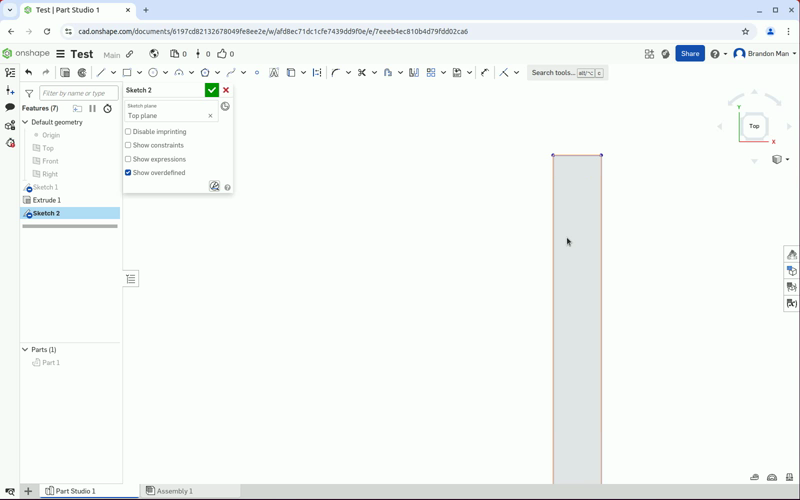
scroll(6)
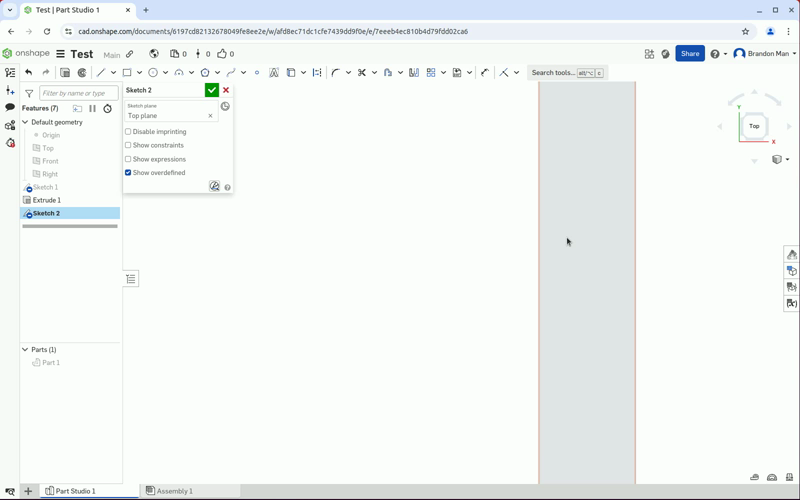
click(567, 237)
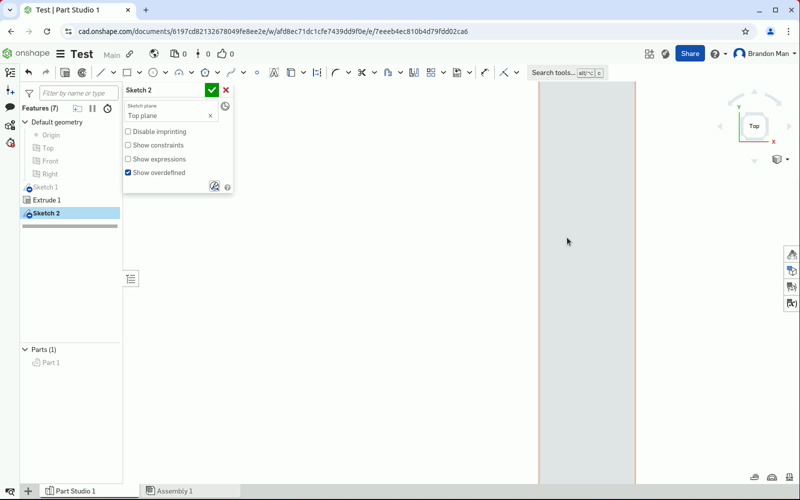
scroll(-6)
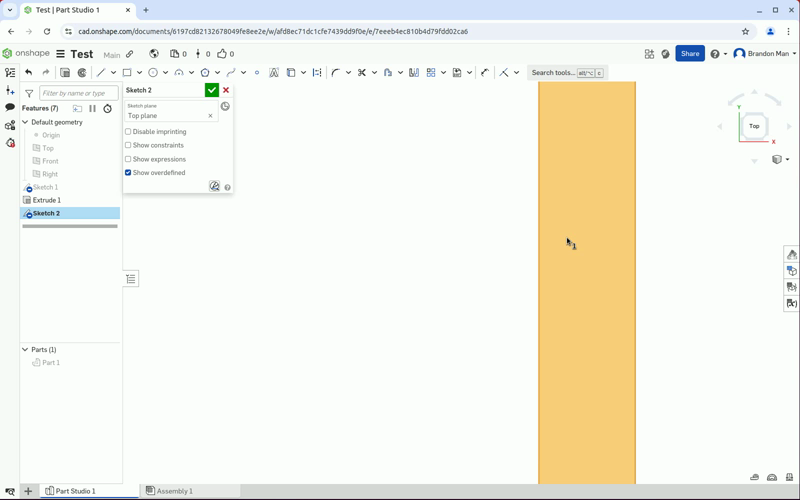
scroll(-6)
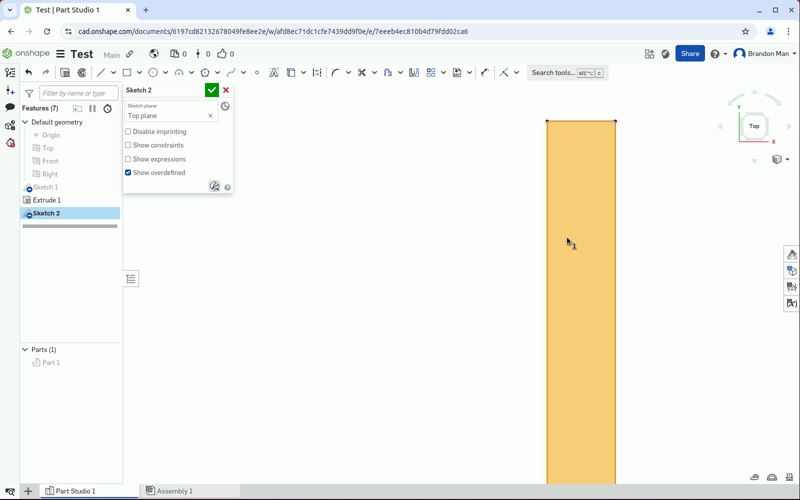
scroll(-6)
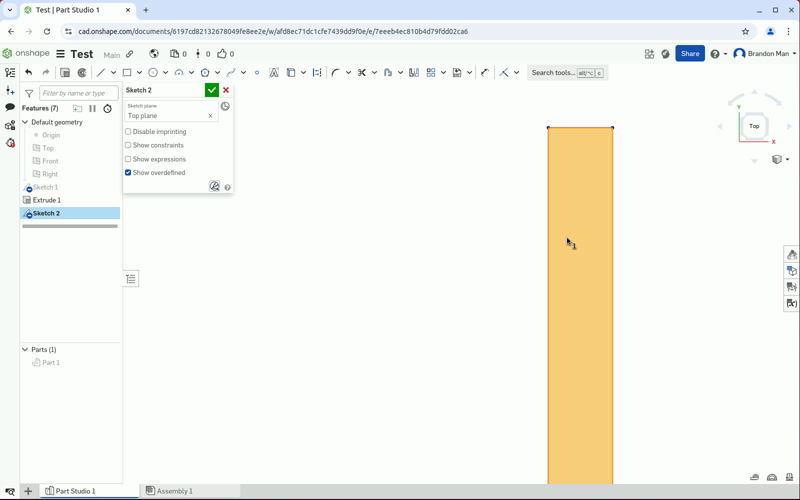
scroll(-6)
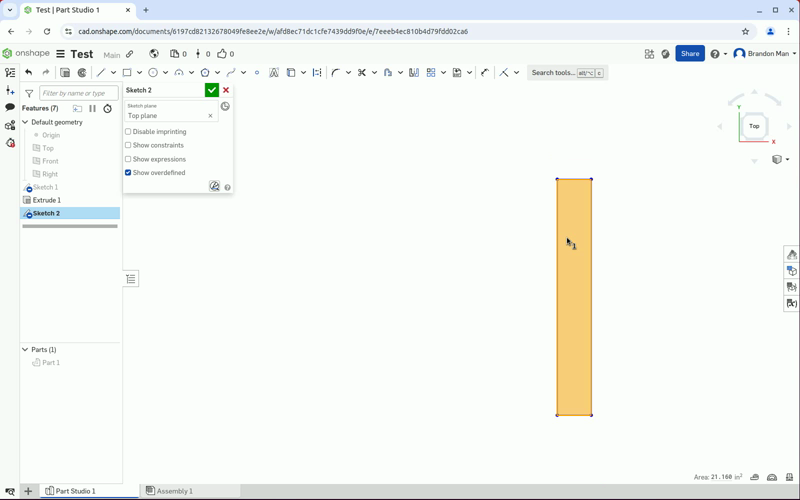
scroll(-6)
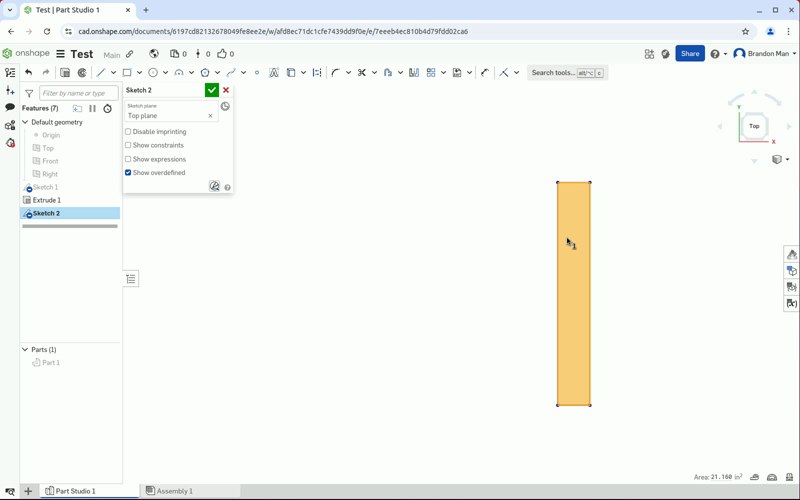
scroll(-6)
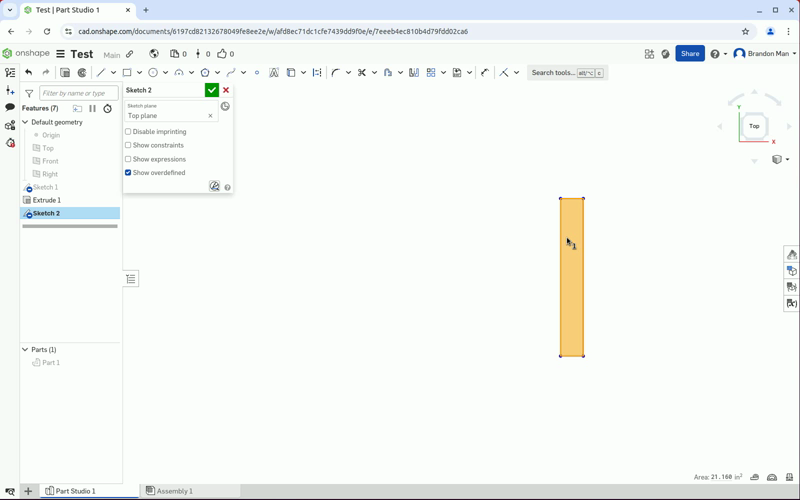
scroll(-6)
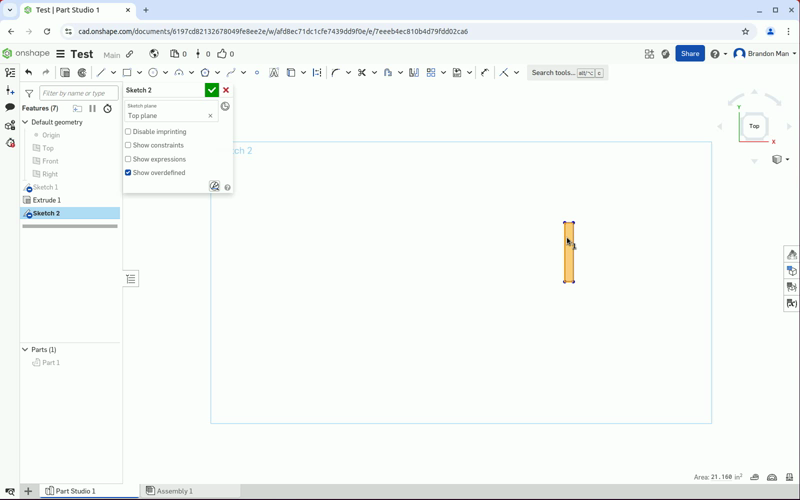
mouse_move(73, 352)
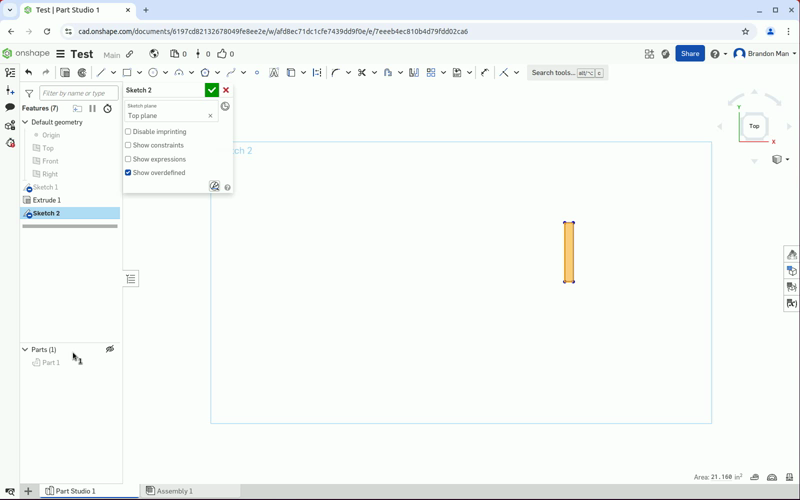
key(shift+y)
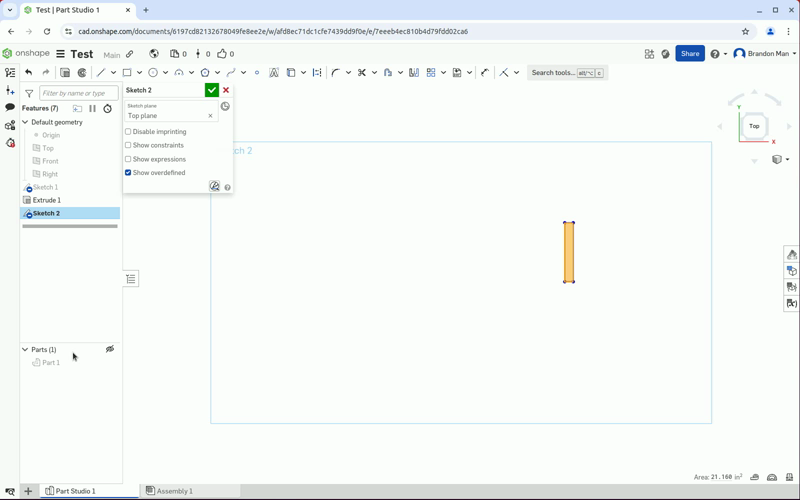
key(shift+e)
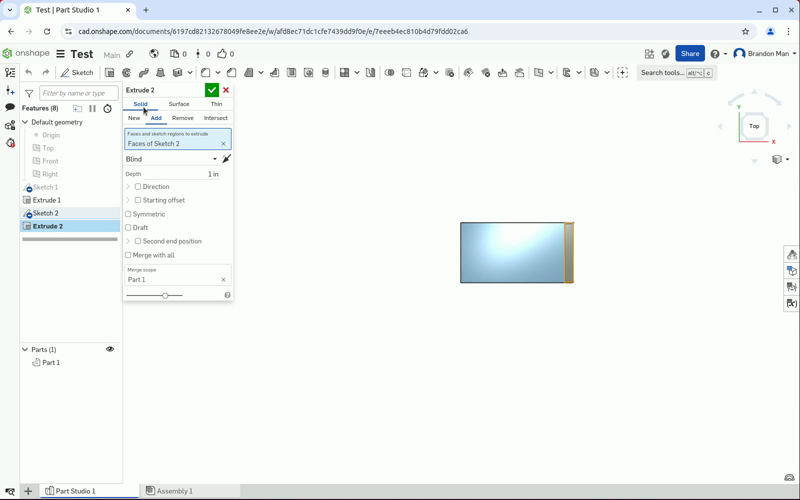
mouse_move(143, 106)
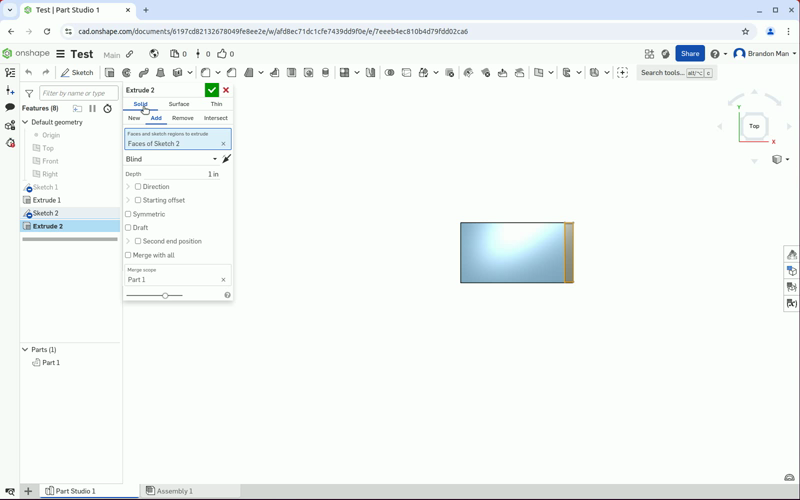
click(143, 106)
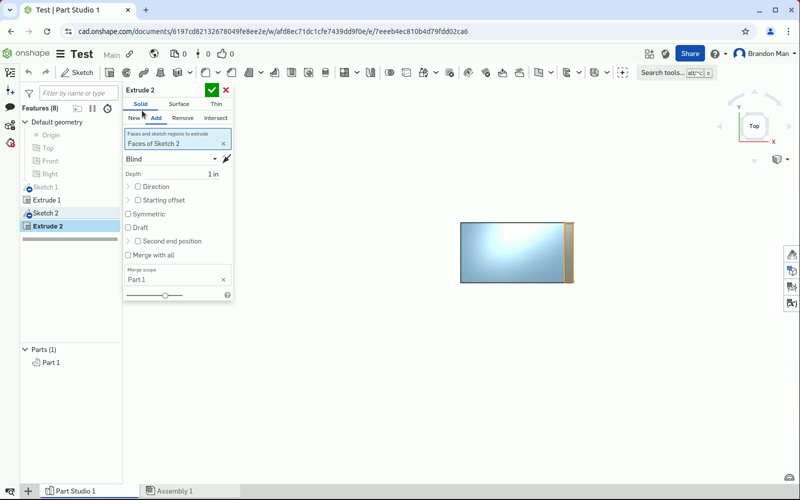
mouse_move(137, 120)
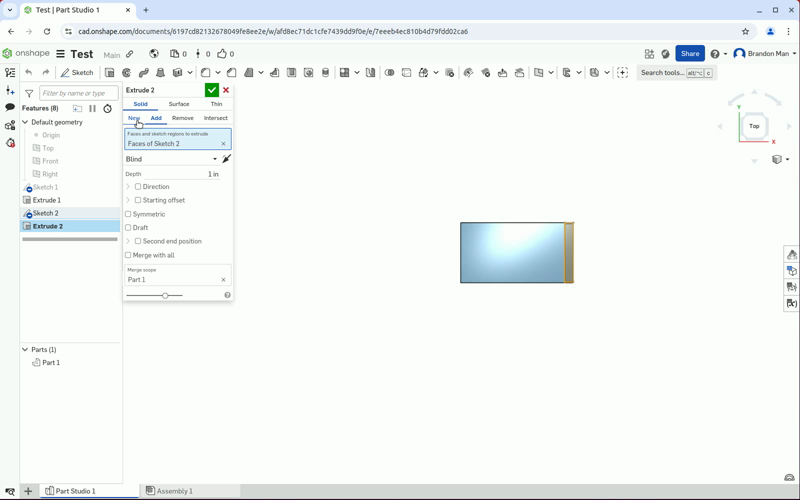
click(137, 120)
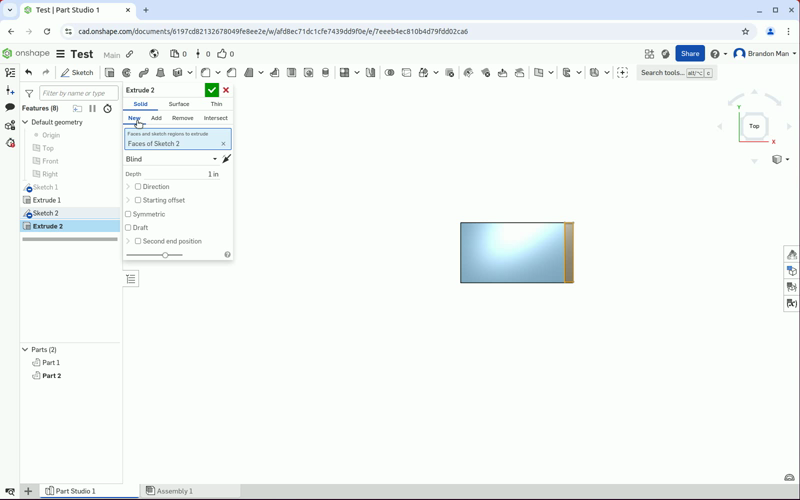
key(tab, 4)
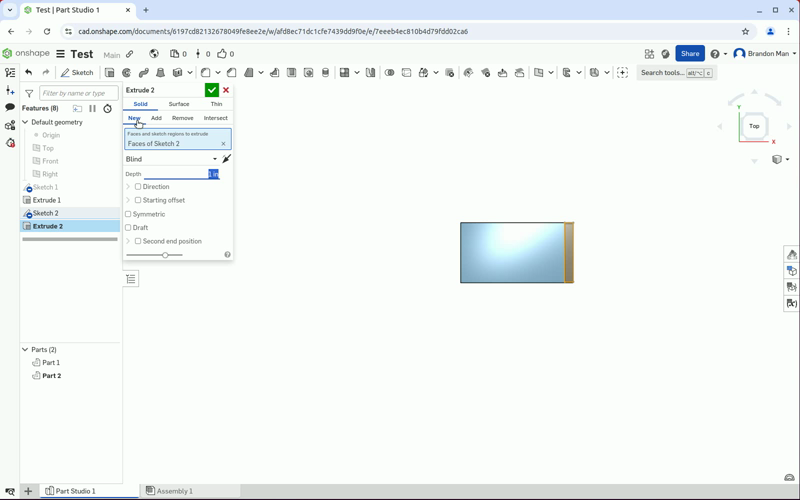
text(2.407)
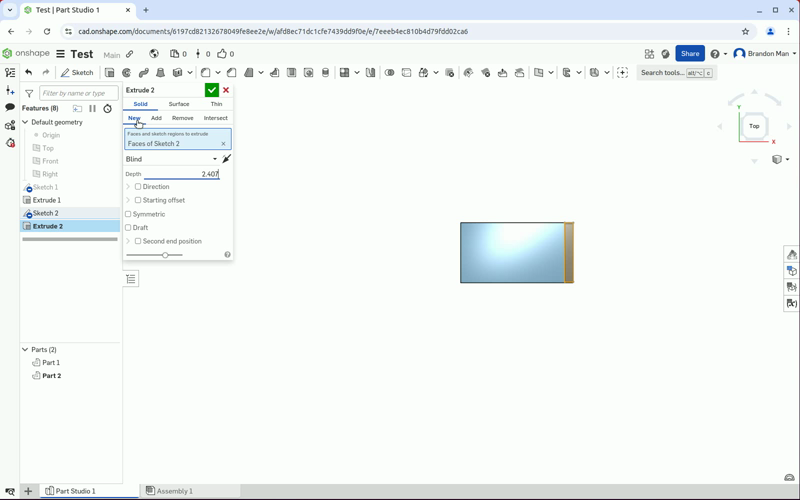
key(enter)
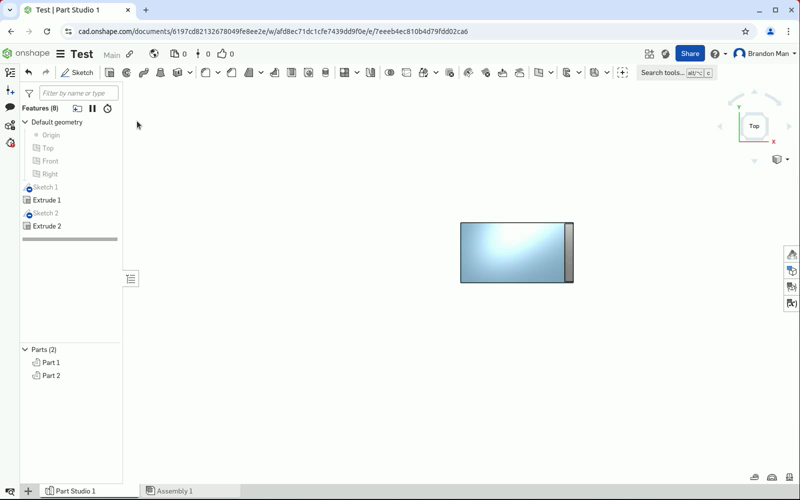
key(shift+h)
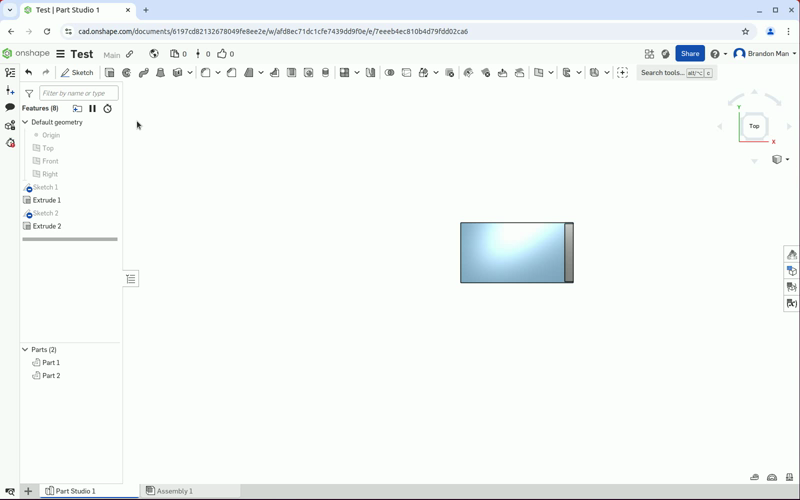
key(shift+h)
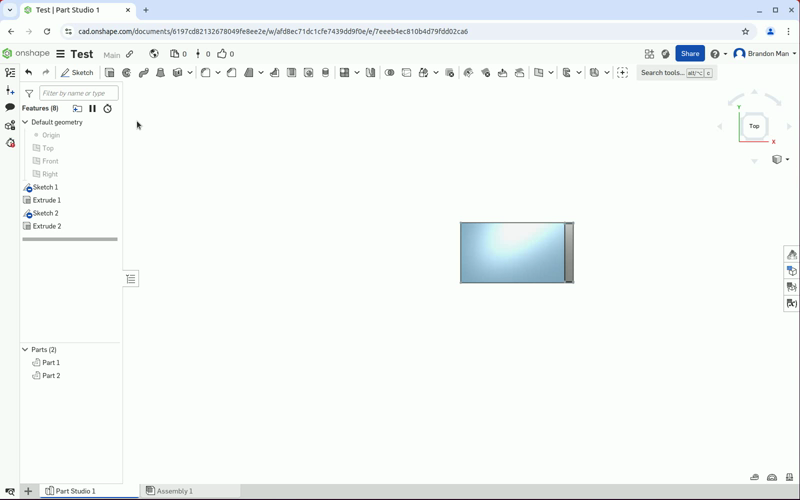
key(shift+7)
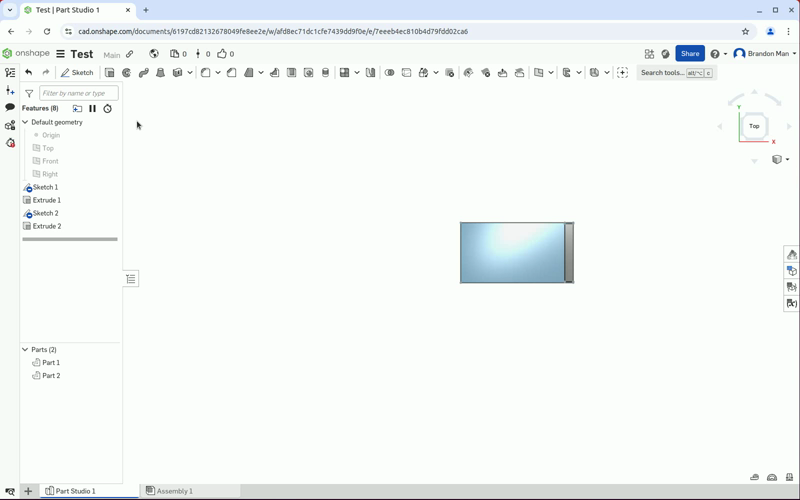
key(up, 3)
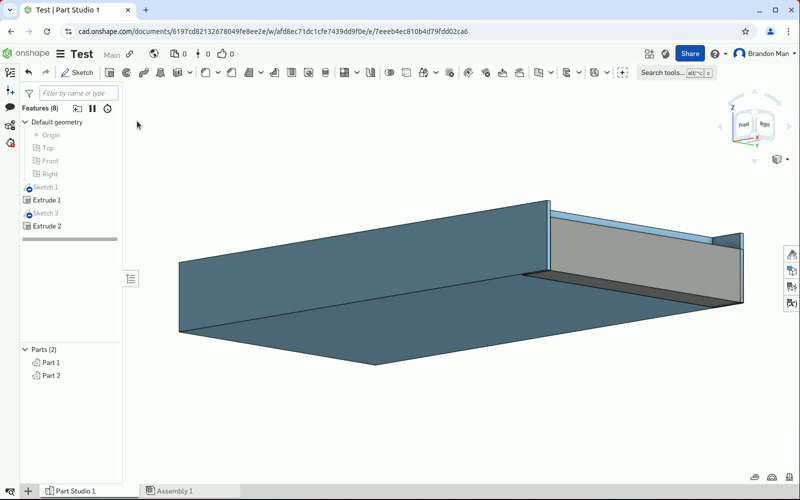
key(left, 3)
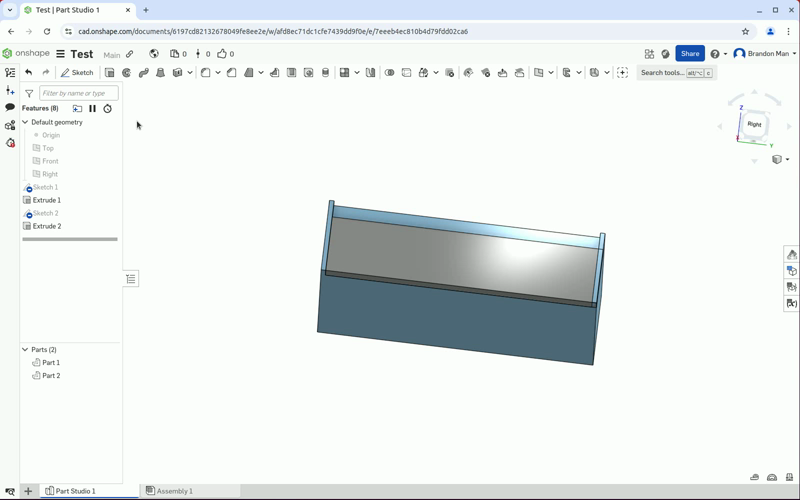
key(right, 3)
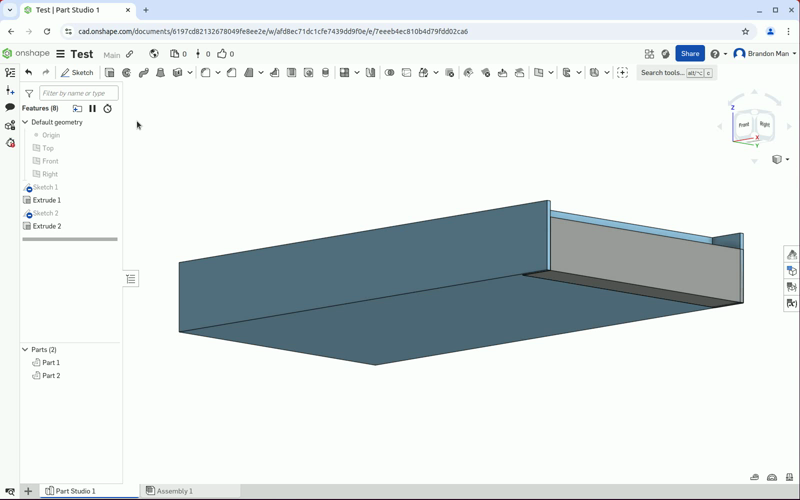
key(down, 3)
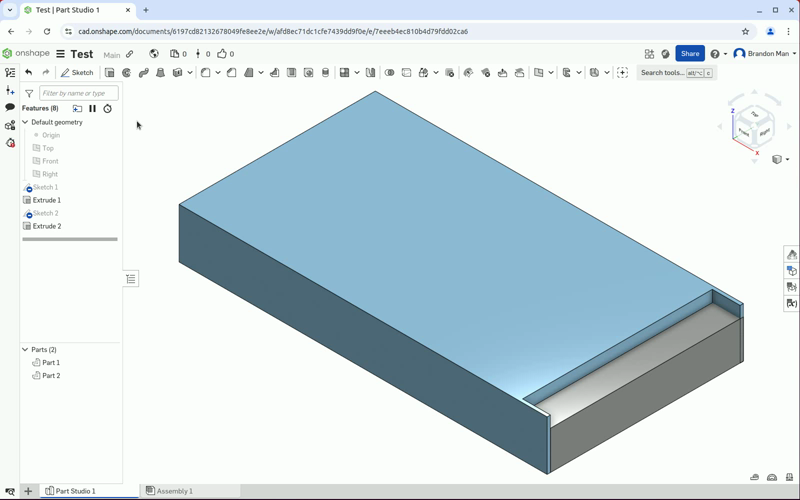
mouse_move(73, 189)
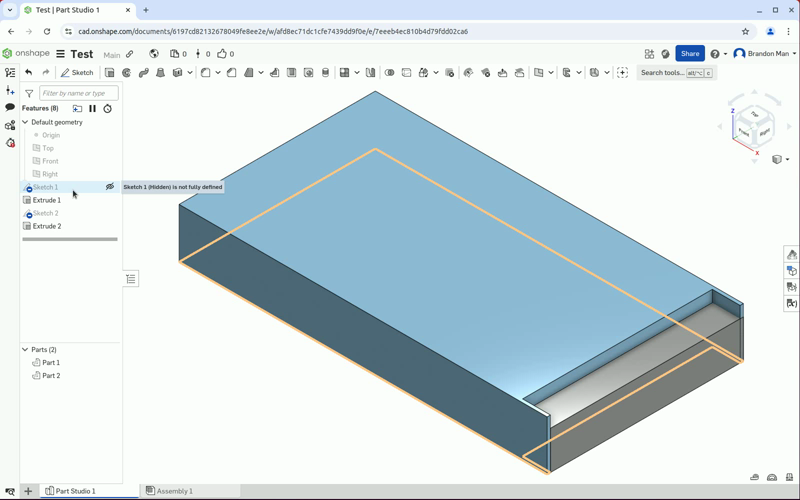
click(73, 189)